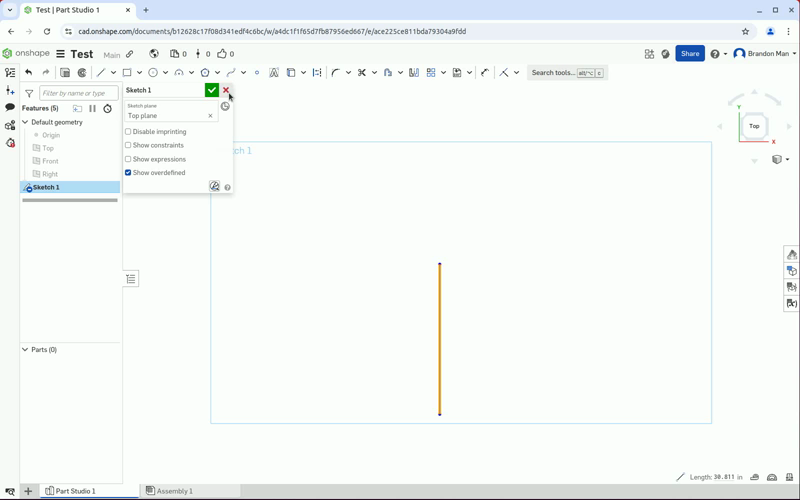
key(shift+h)
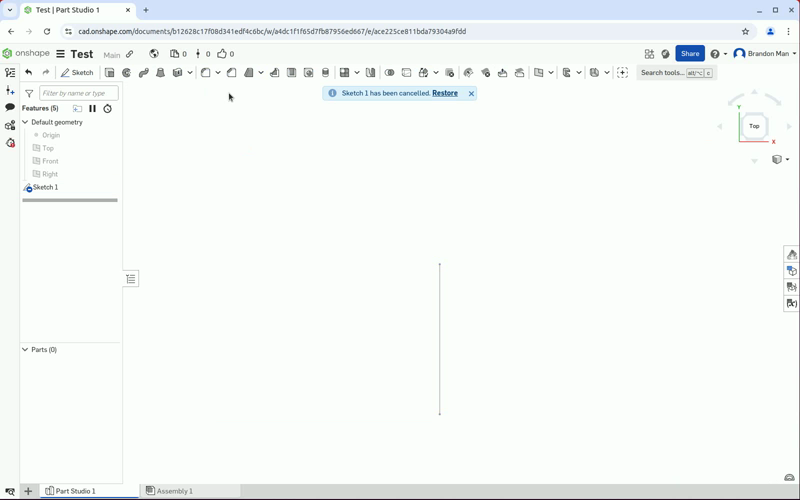
key(shift+s)
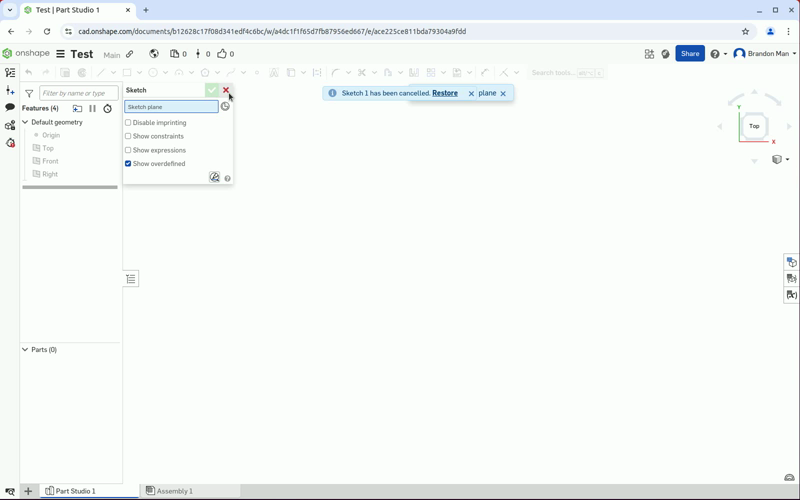
mouse_move(73, 150)
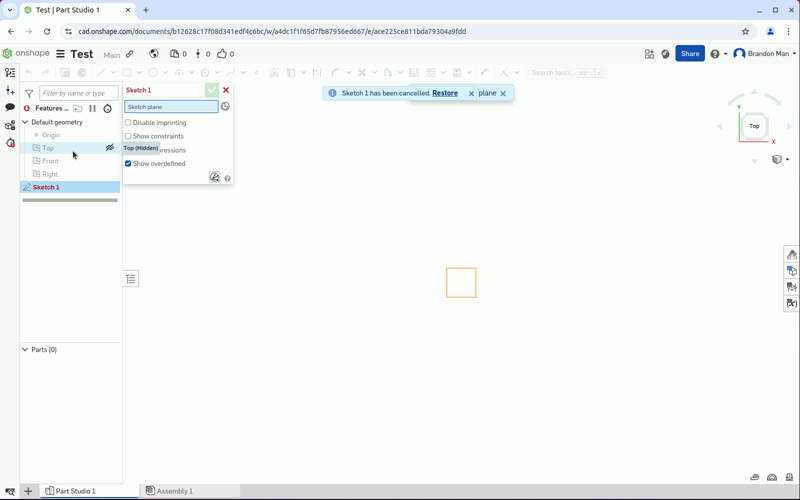
click(73, 150)
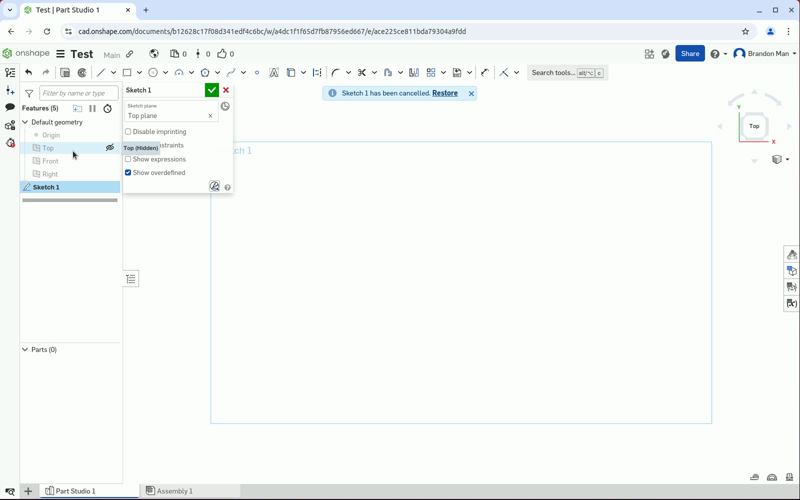
mouse_move(73, 352)
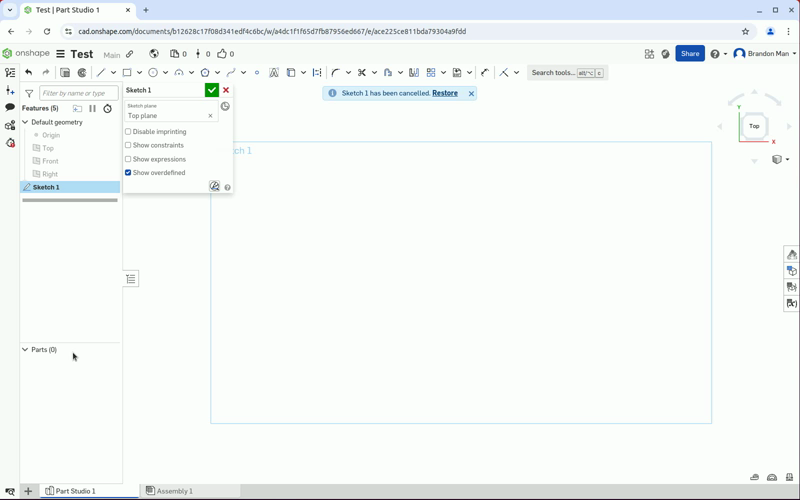
key(y)
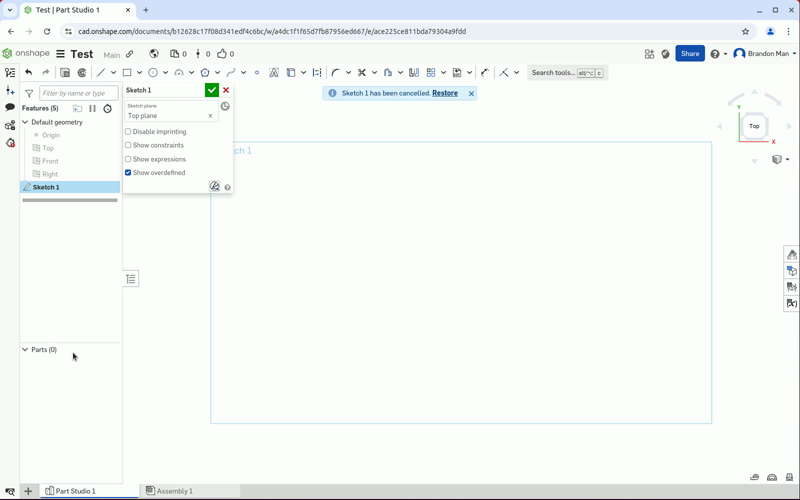
key(l)
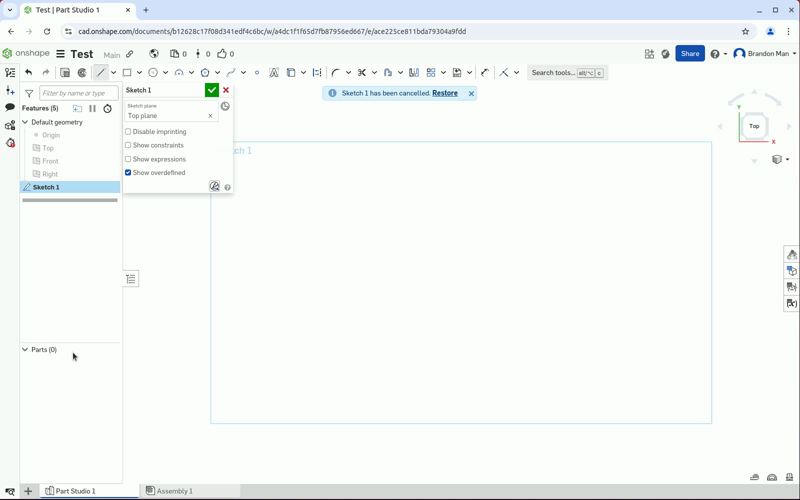
key_down(shift)
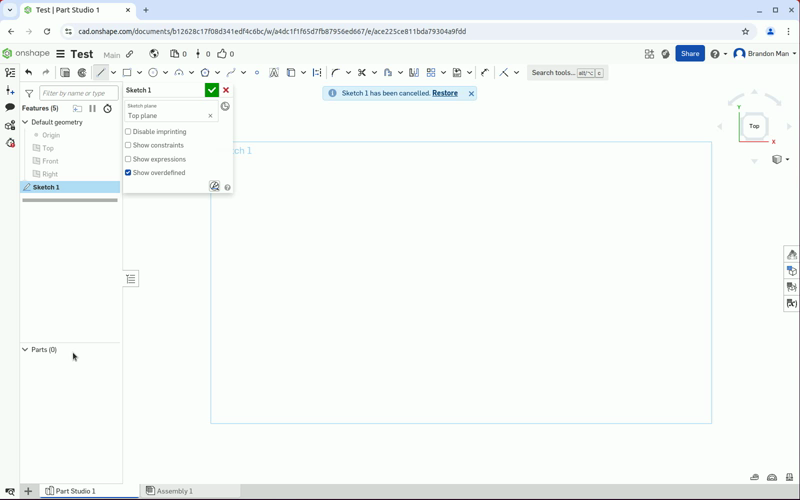
mouse_move(460, 282)
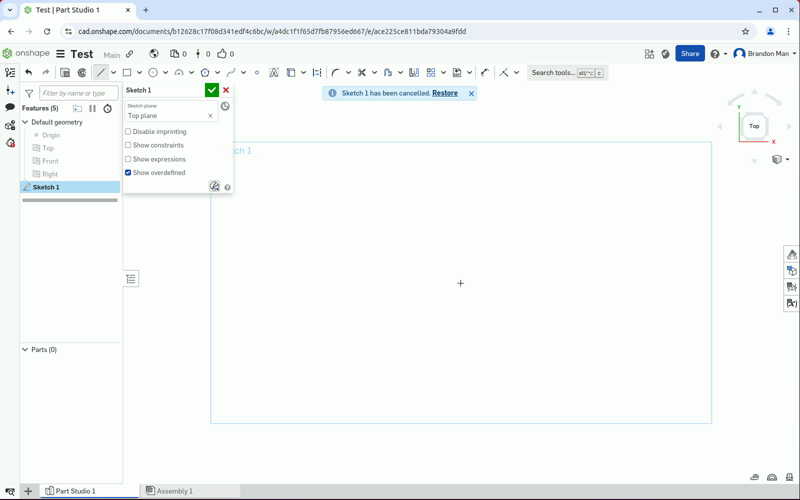
click(460, 282)
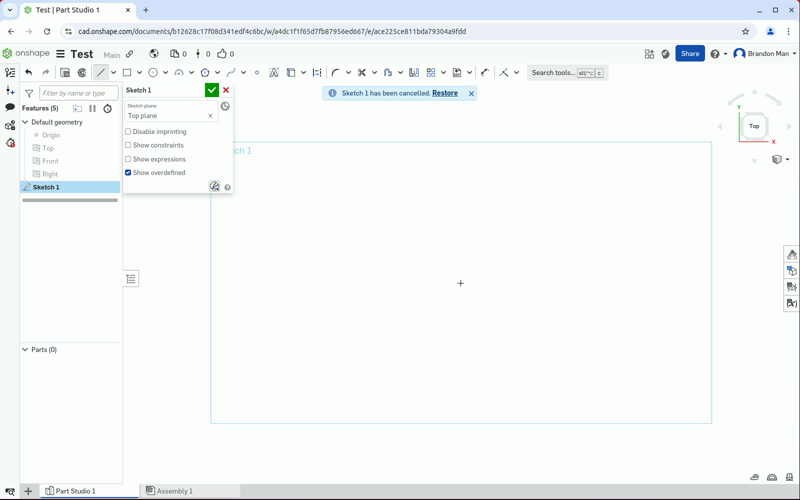
key_up(shift)
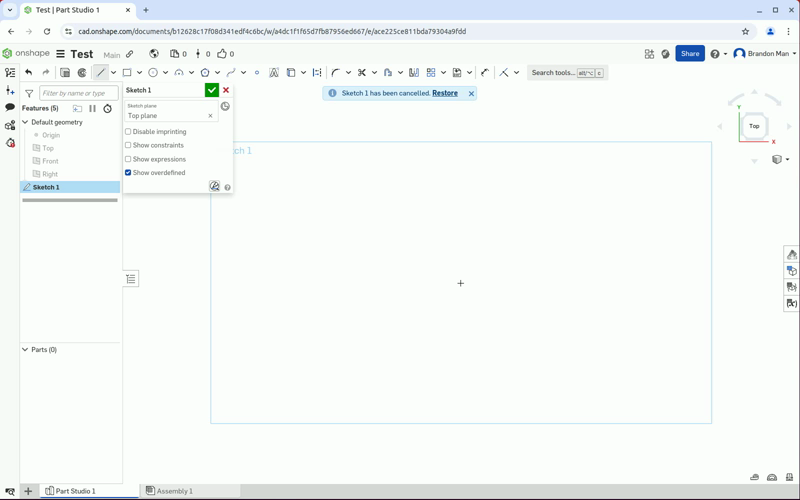
key_down(shift)
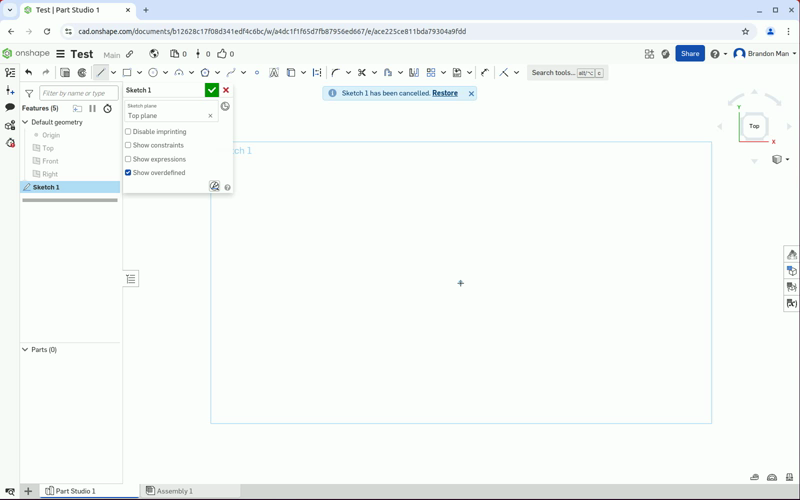
mouse_move(573, 282)
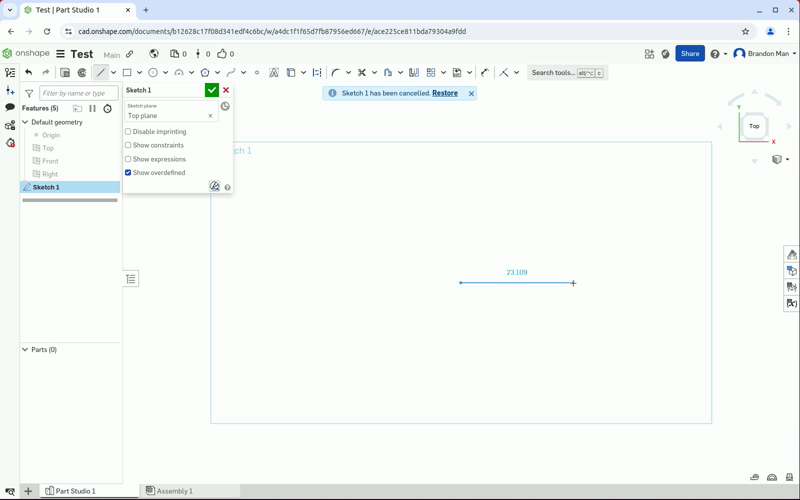
click(573, 282)
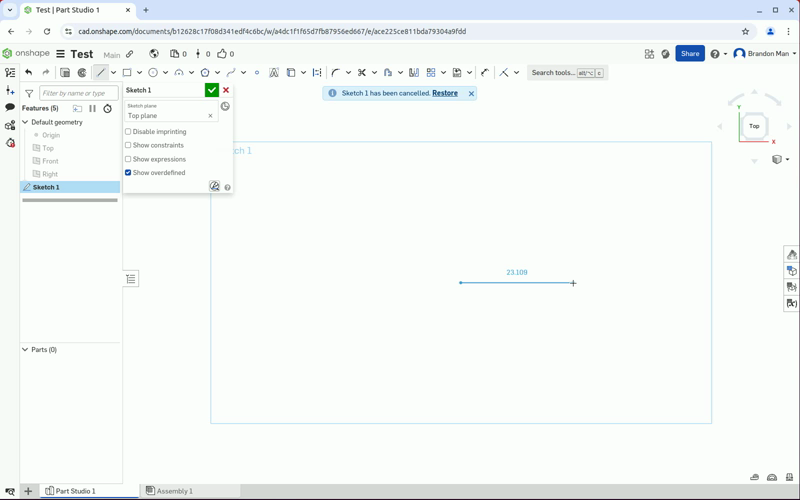
key_up(shift)
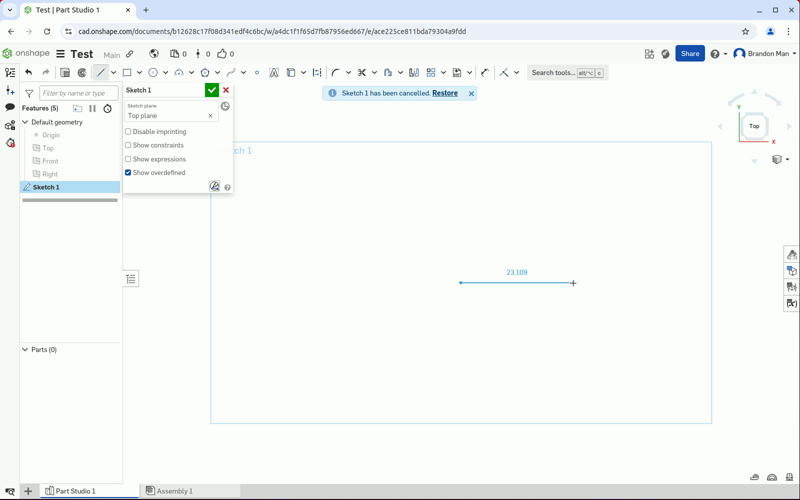
key_down(shift)
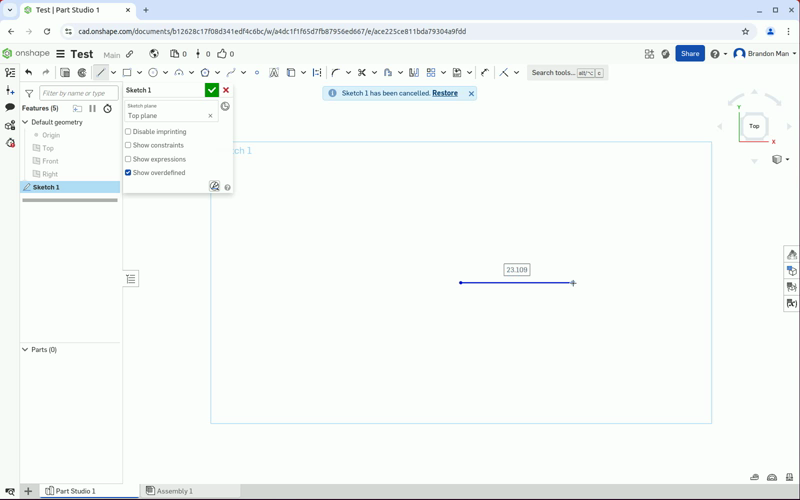
mouse_move(589, 282)
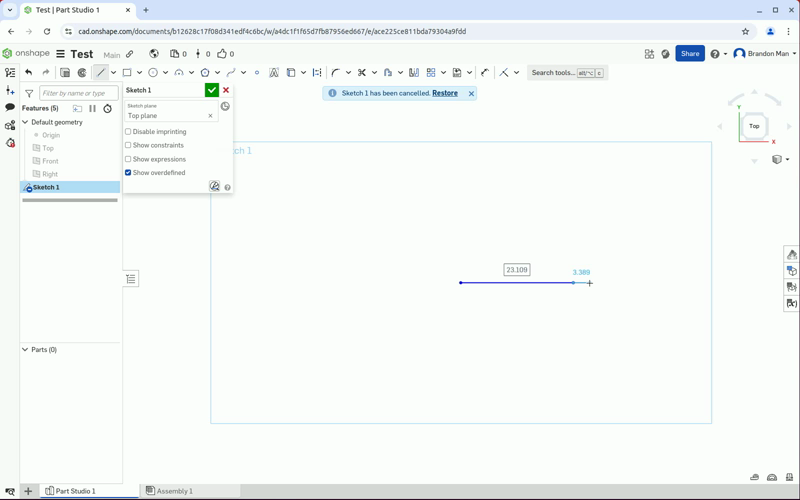
mouse_move(573, 264)
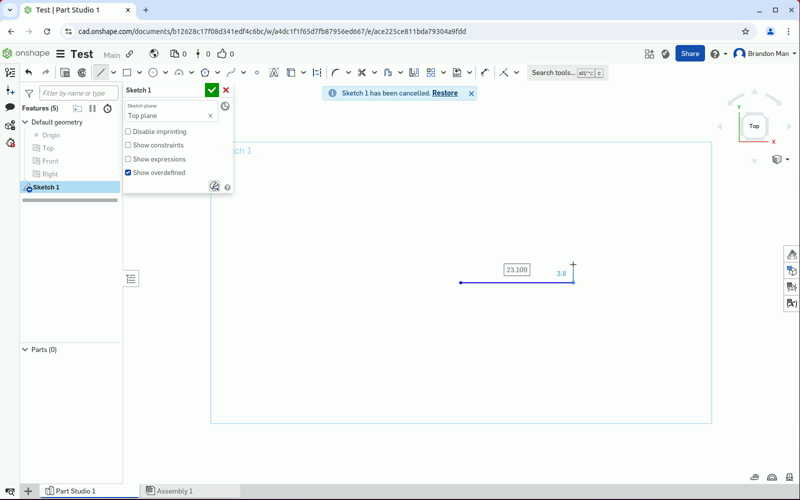
click(573, 264)
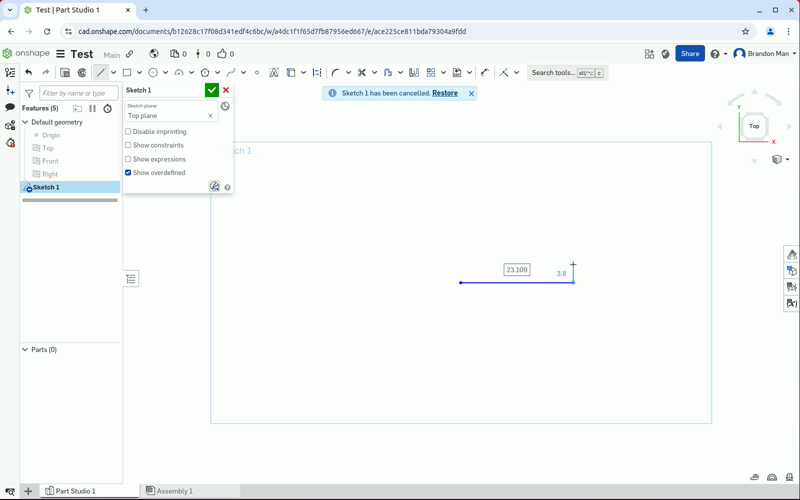
key_up(shift)
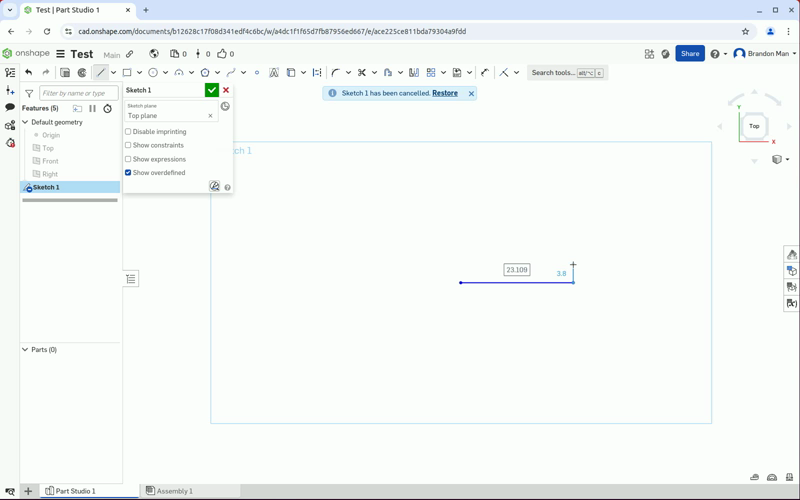
key_down(shift)
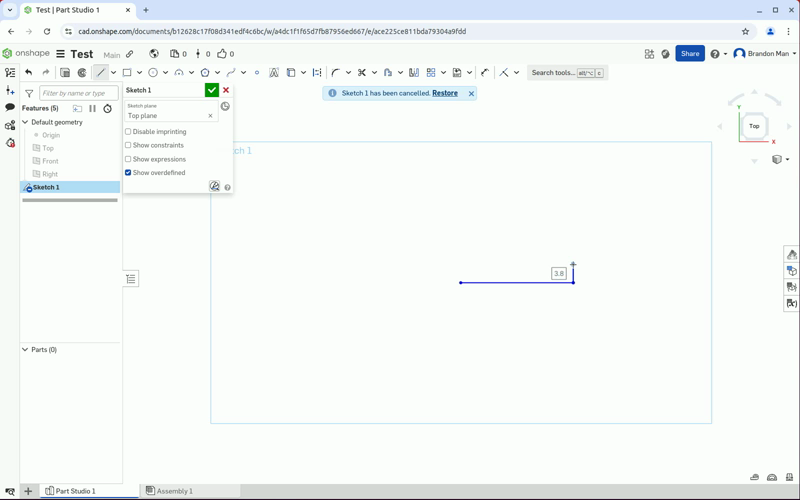
mouse_move(460, 264)
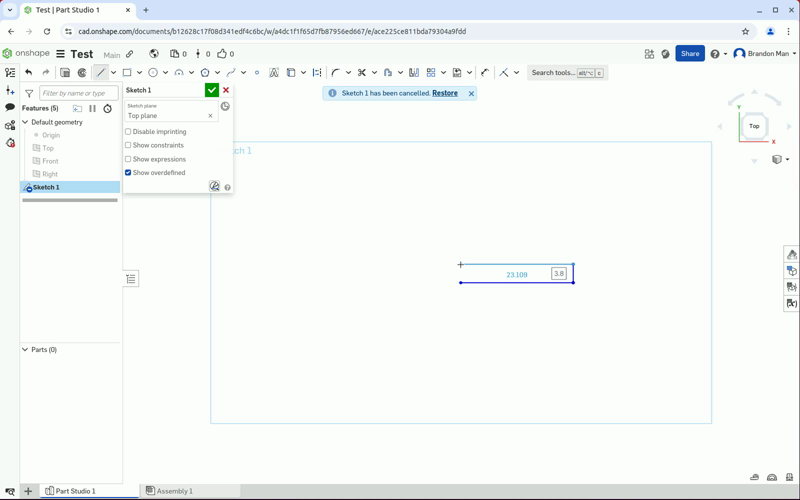
click(460, 264)
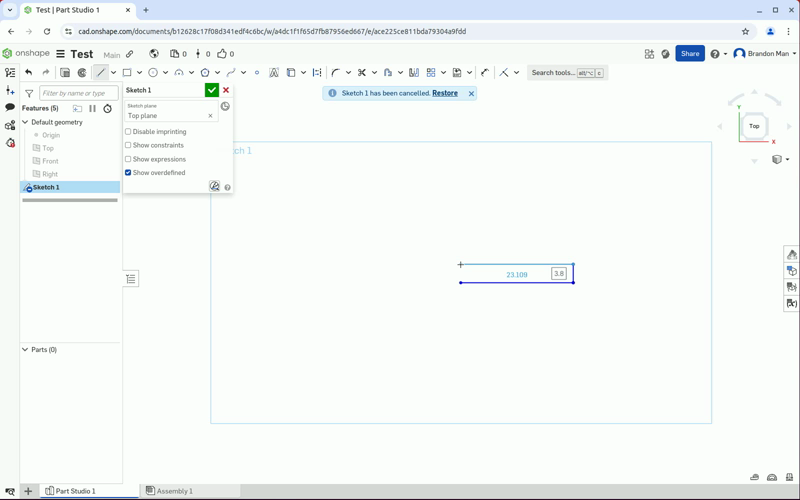
key_up(shift)
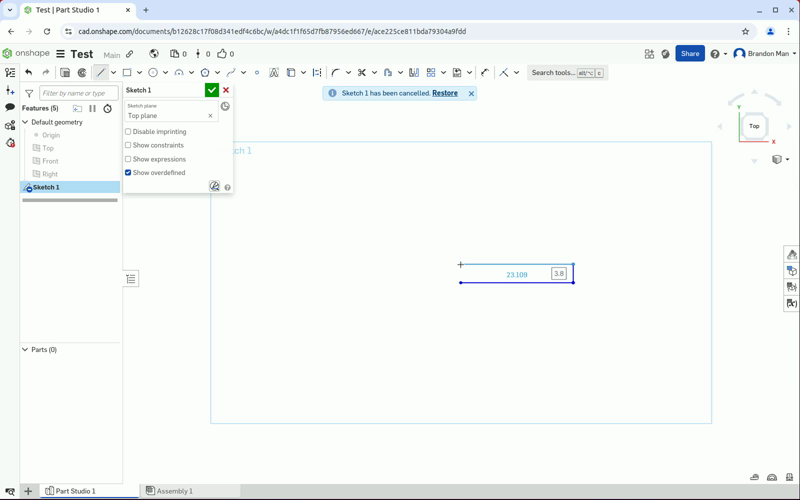
mouse_move(490, 264)
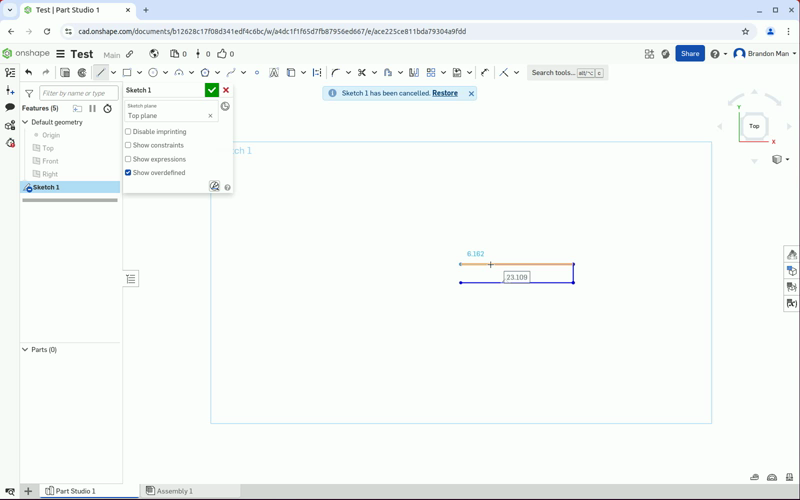
key_down(shift)
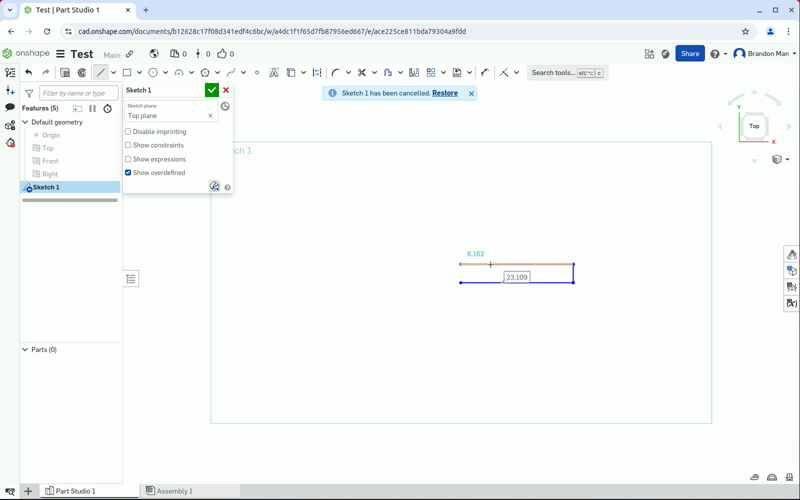
mouse_move(460, 282)
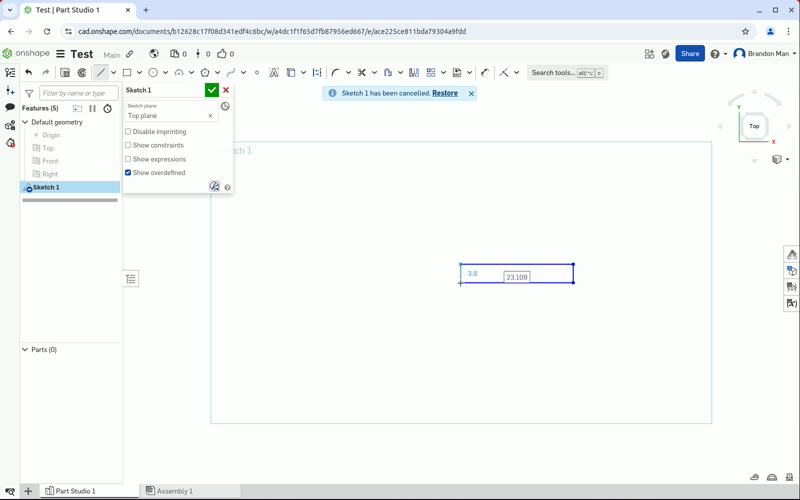
key_up(shift)
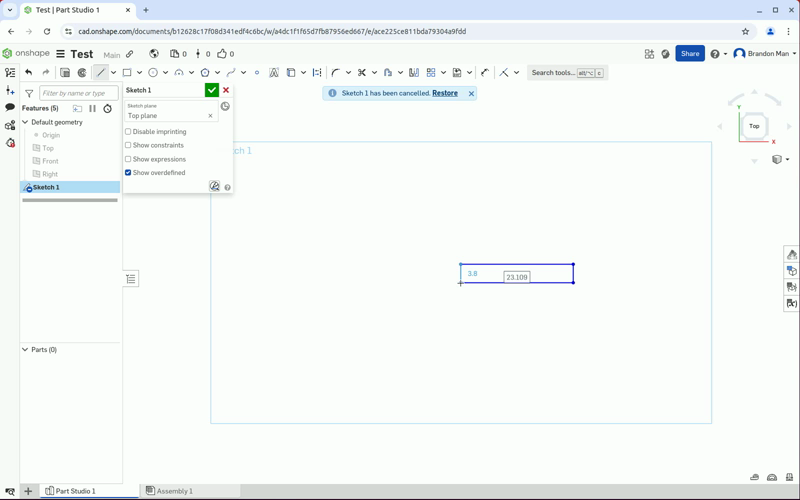
click(460, 282)
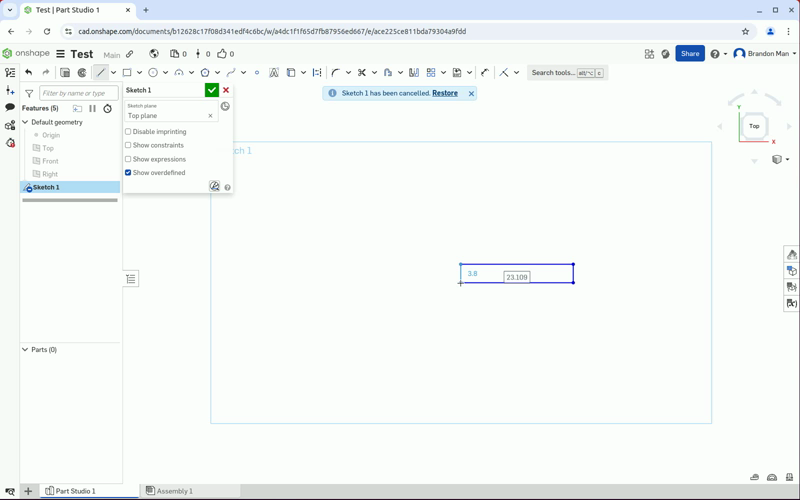
key(esc)
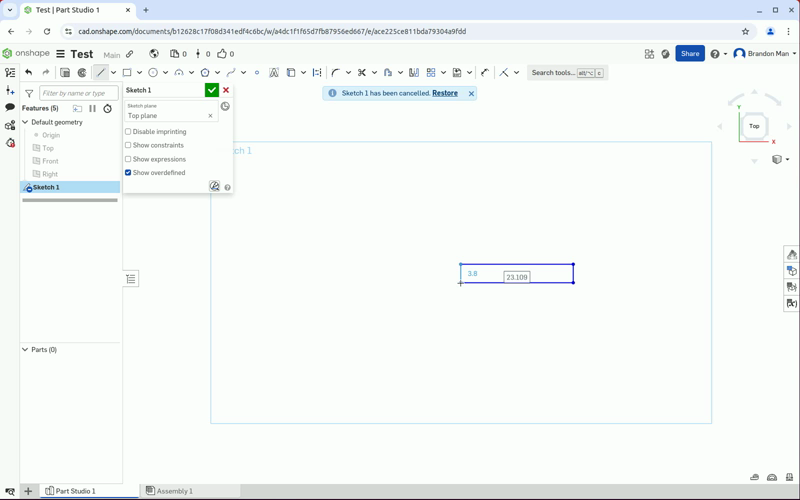
key(c)
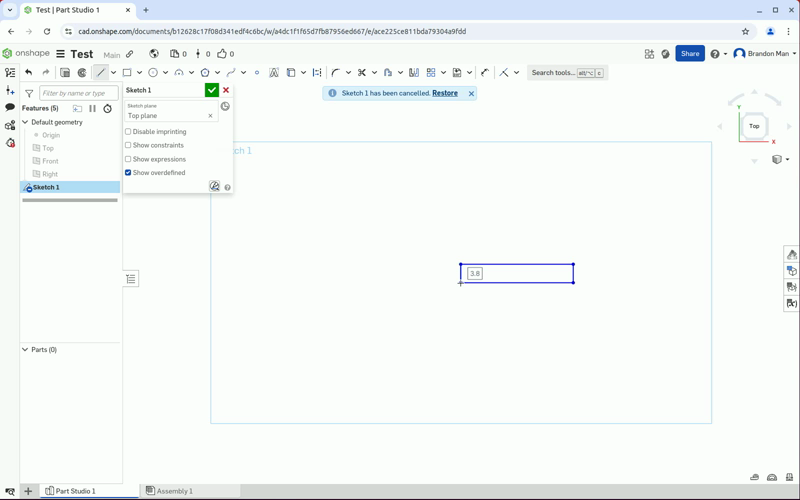
key_down(shift)
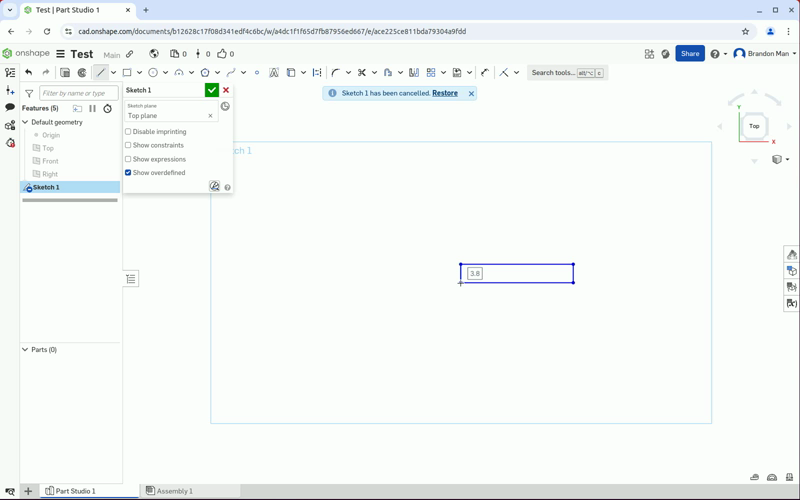
mouse_move(470, 273)
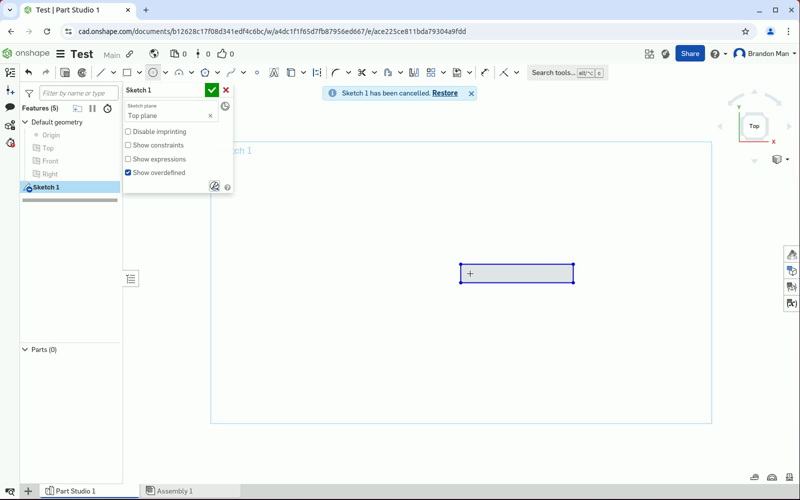
click(470, 273)
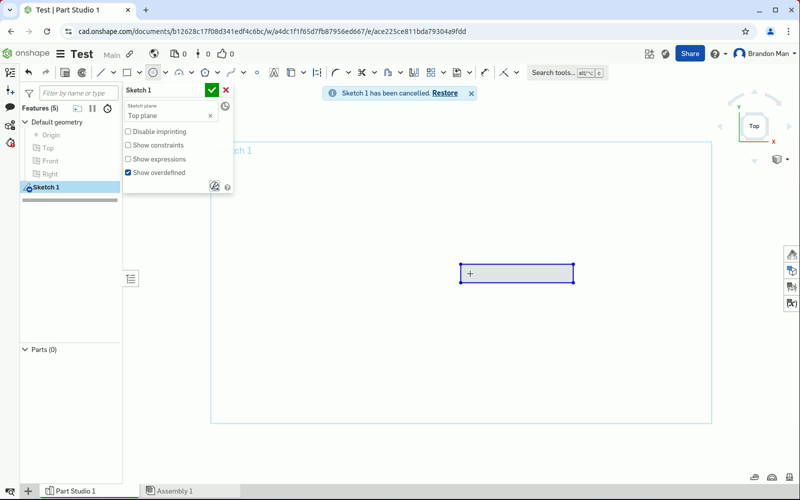
key_up(shift)
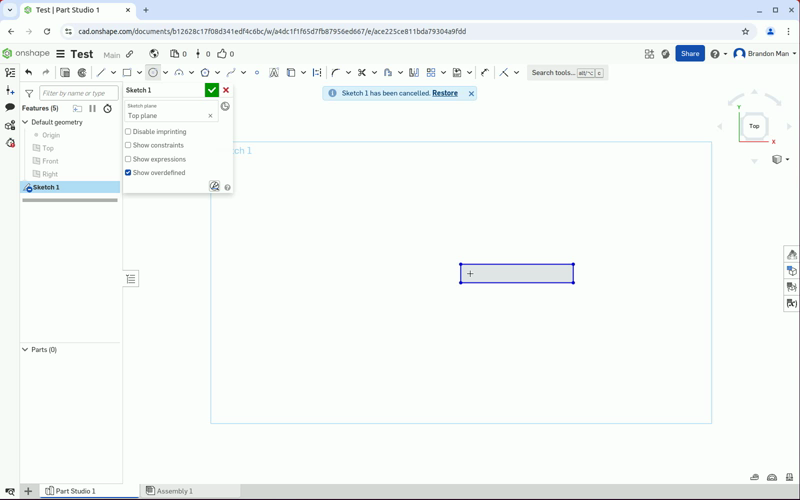
mouse_move(472, 273)
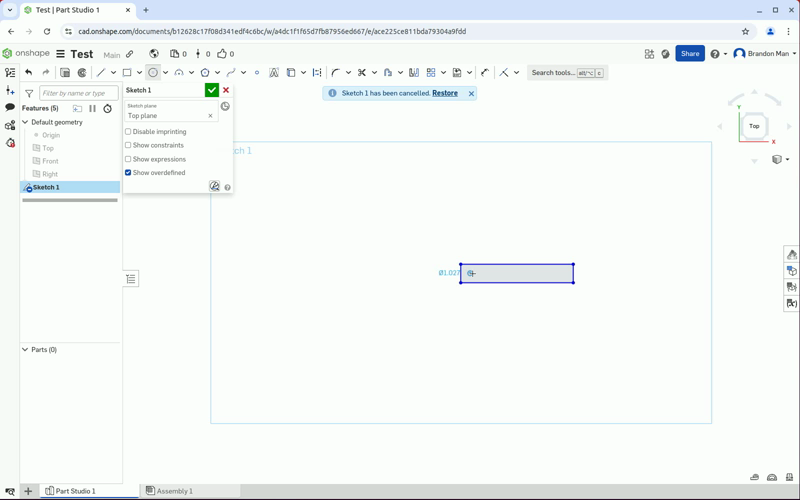
scroll(6)
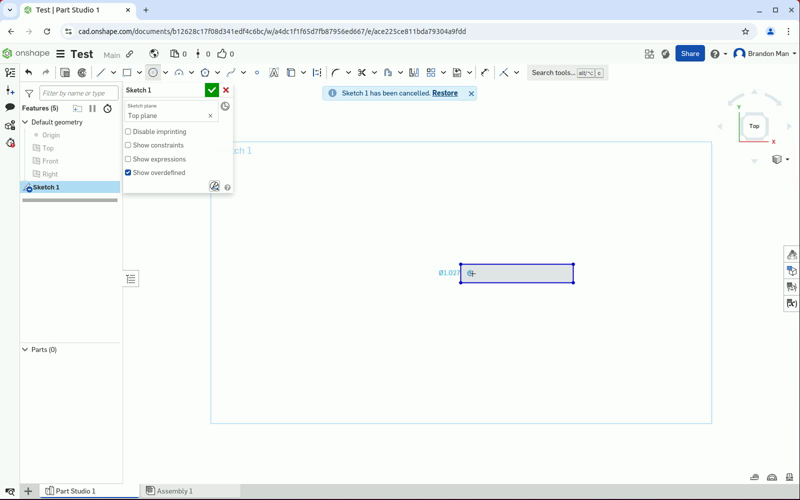
scroll(6)
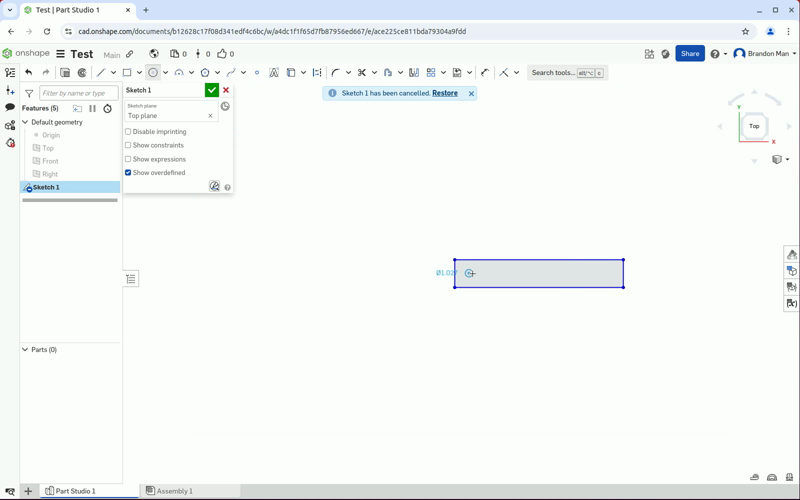
scroll(6)
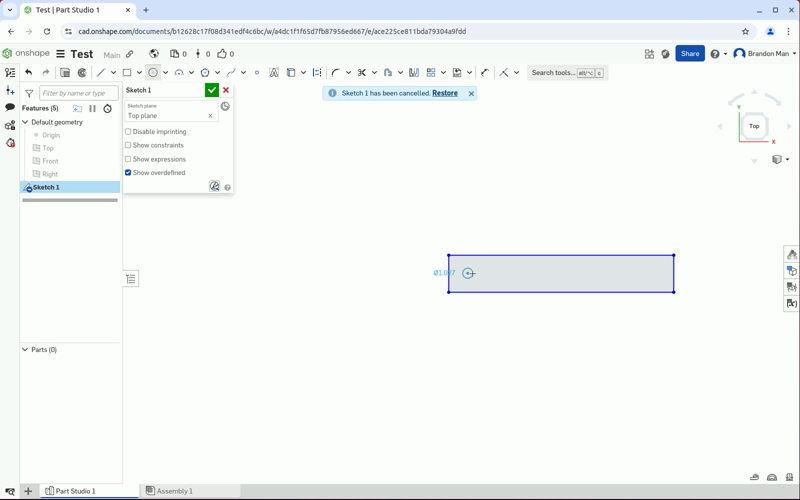
scroll(6)
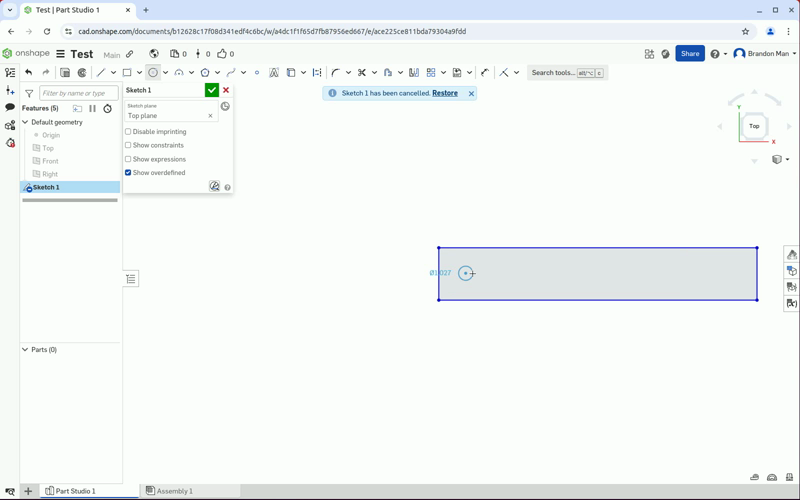
scroll(6)
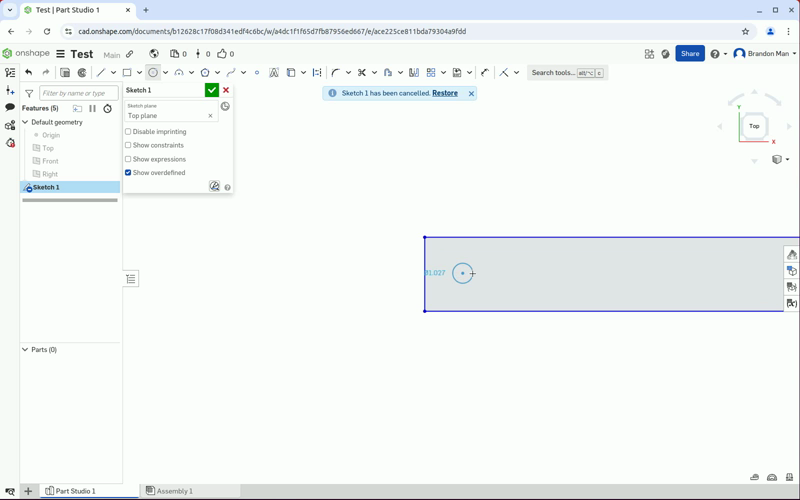
scroll(6)
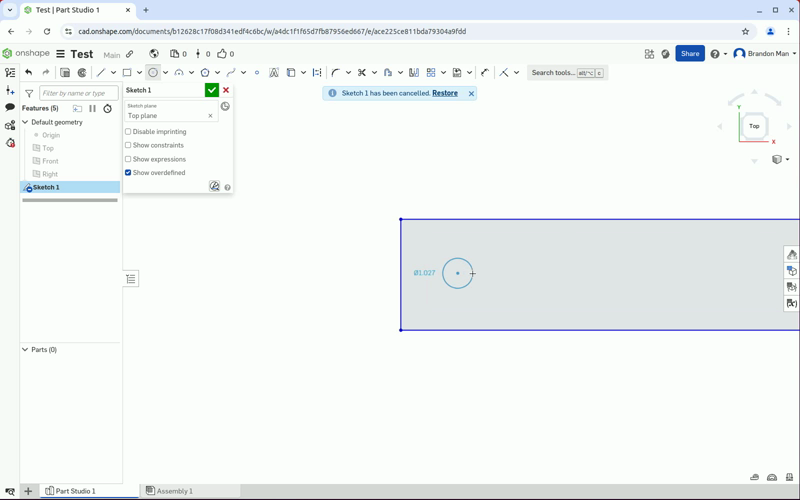
scroll(6)
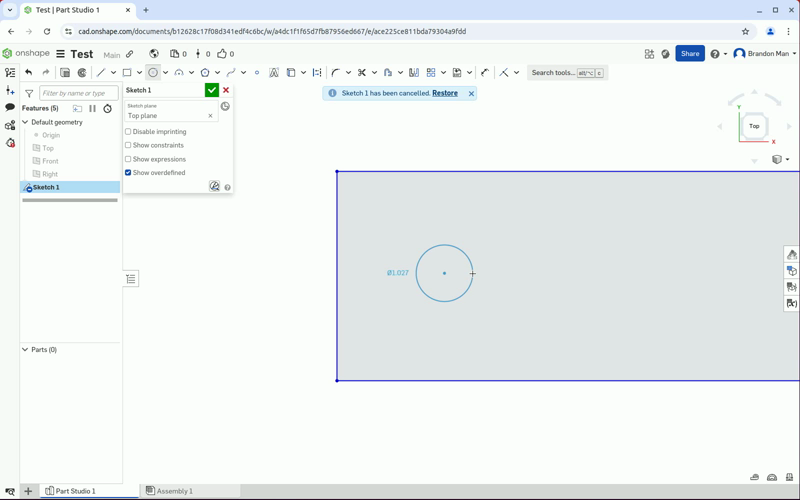
click(472, 273)
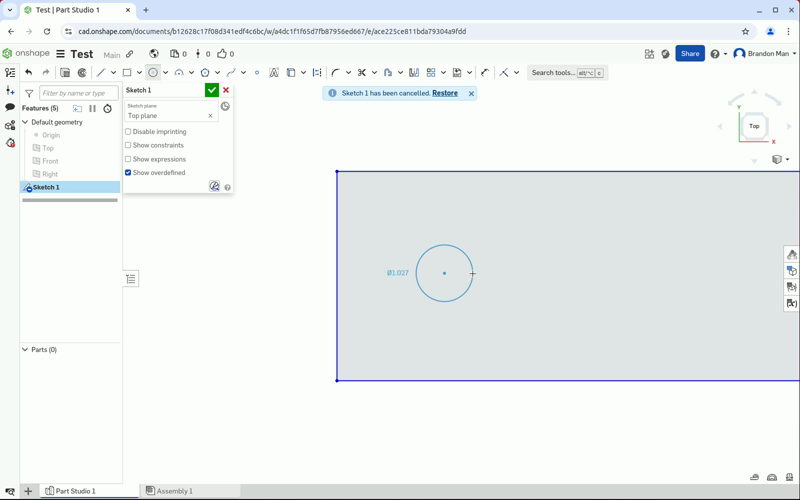
scroll(-6)
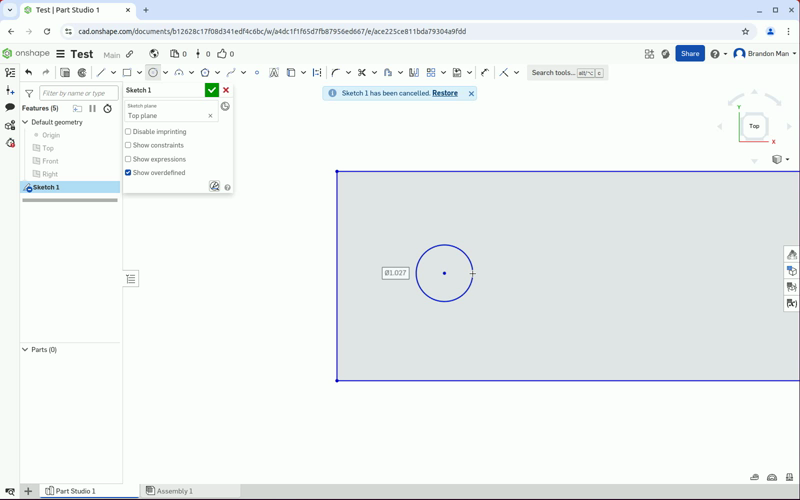
scroll(-6)
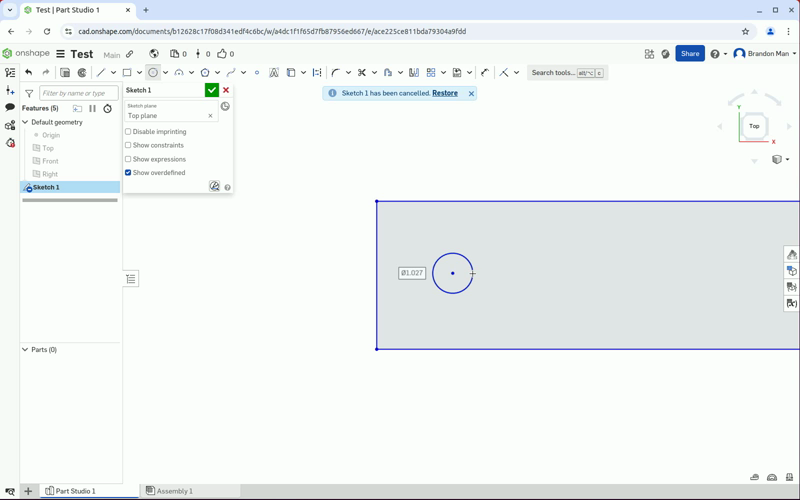
scroll(-6)
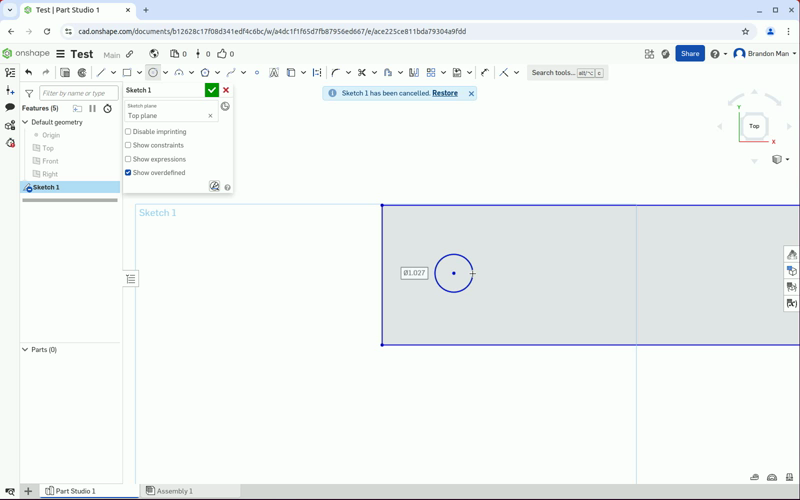
scroll(-6)
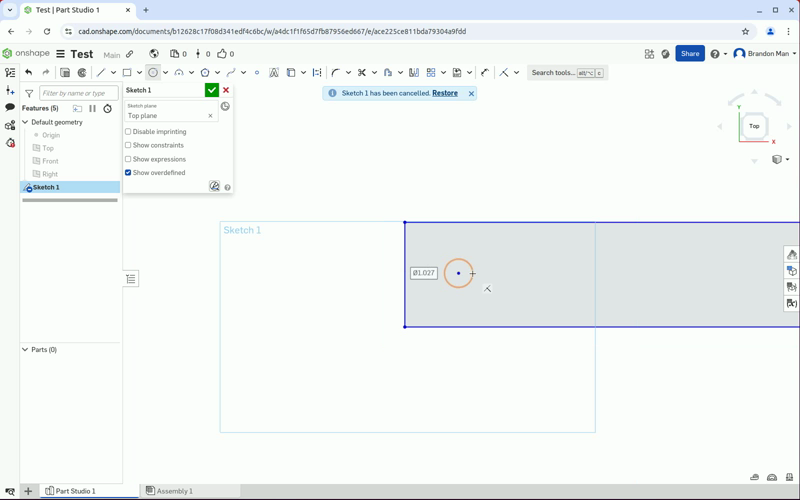
scroll(-6)
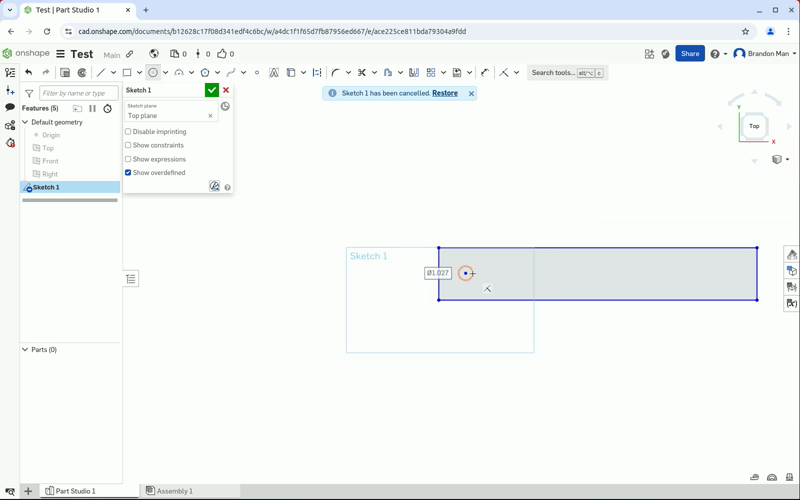
scroll(-6)
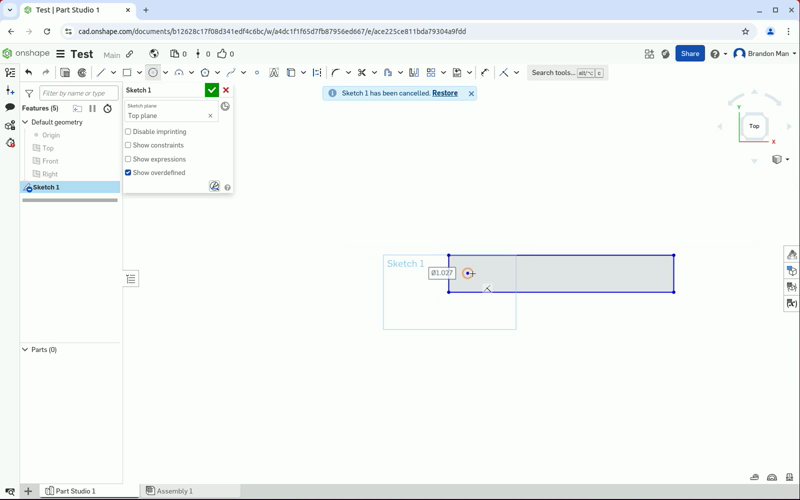
scroll(-6)
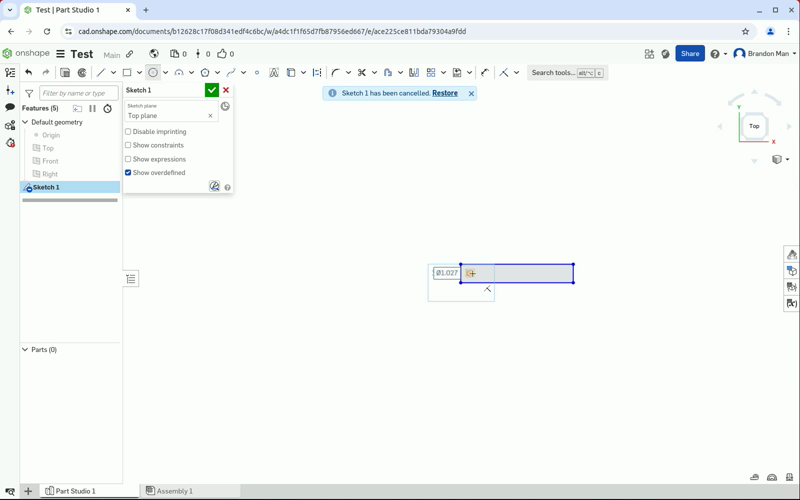
key(esc)
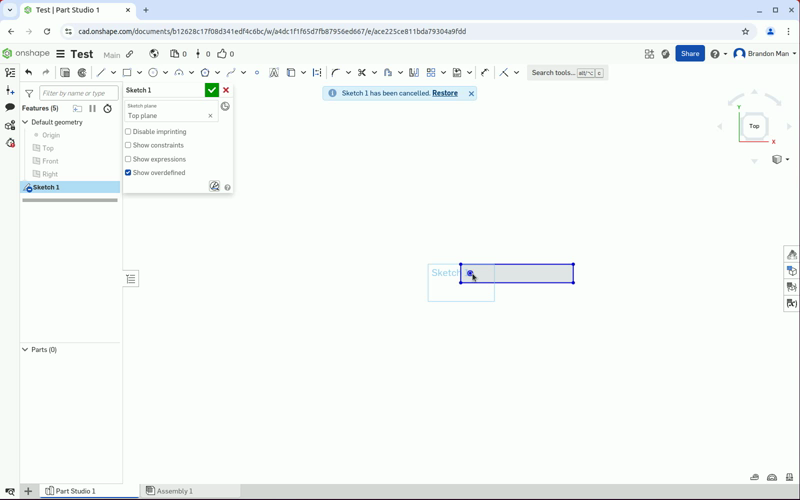
key(c)
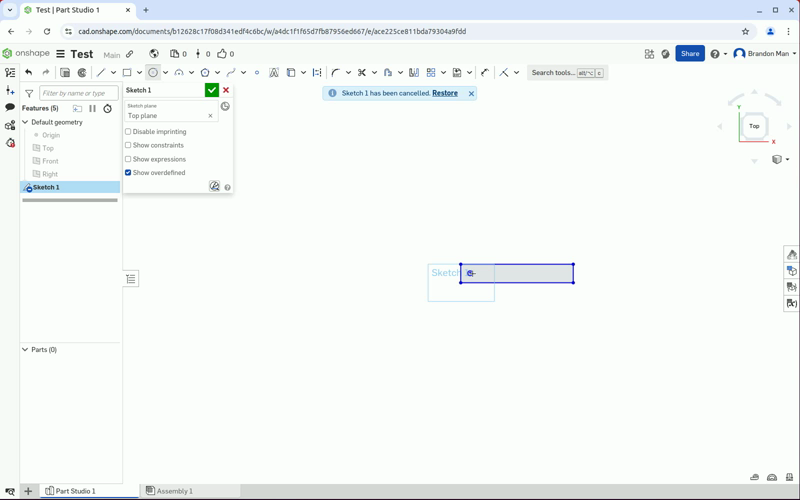
key_down(shift)
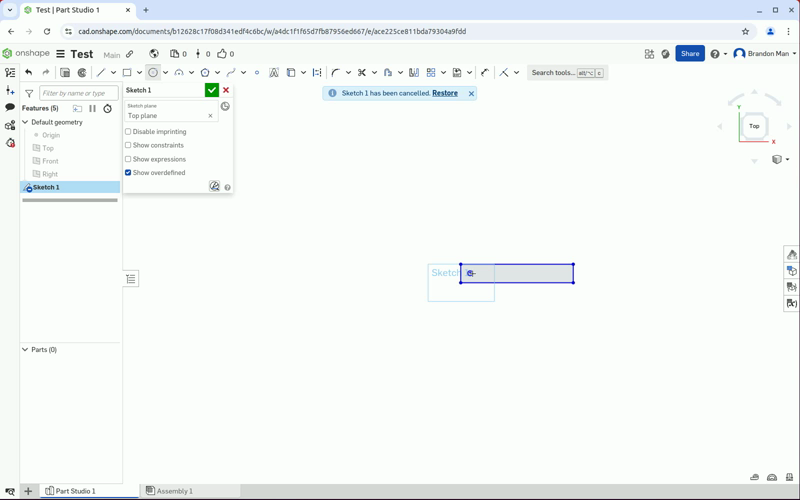
mouse_move(563, 273)
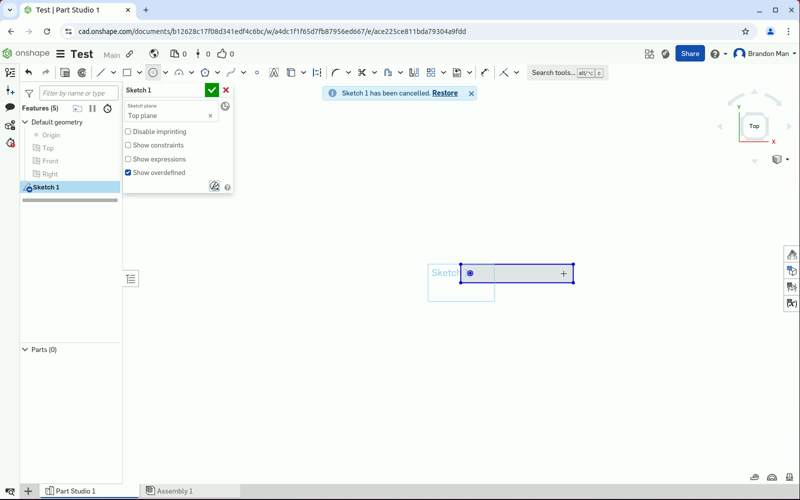
click(563, 273)
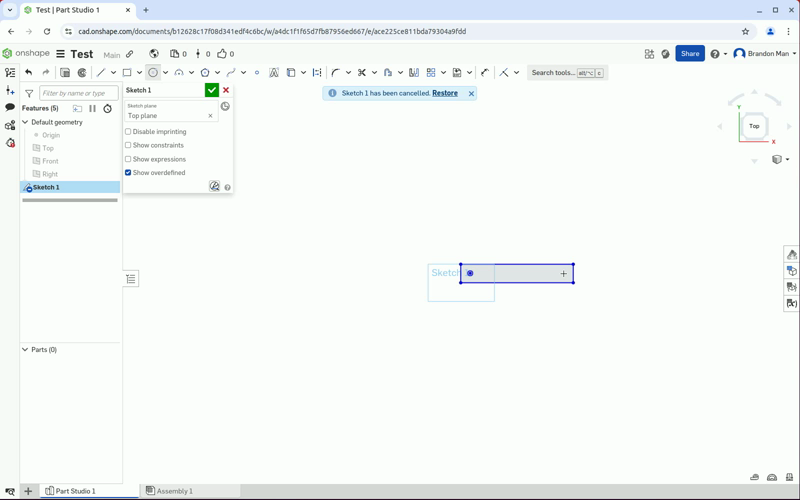
key_up(shift)
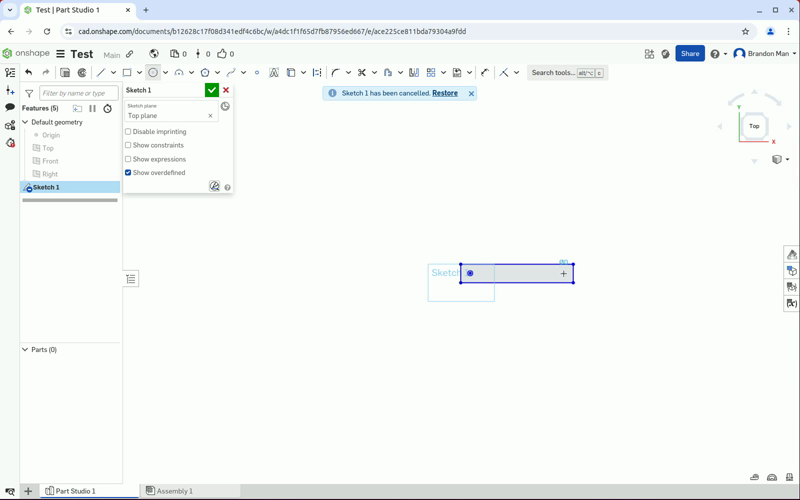
mouse_move(566, 273)
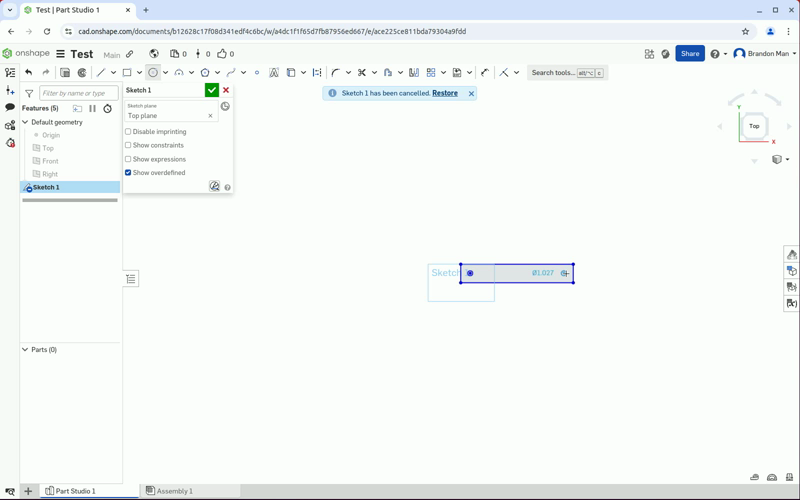
scroll(6)
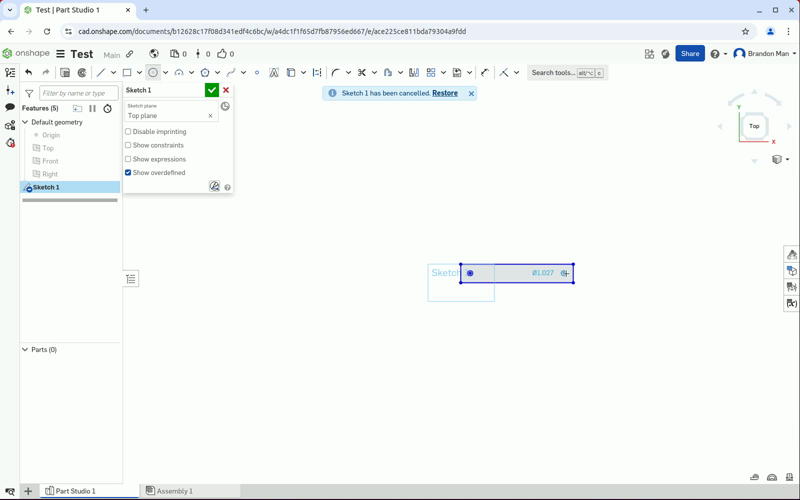
scroll(6)
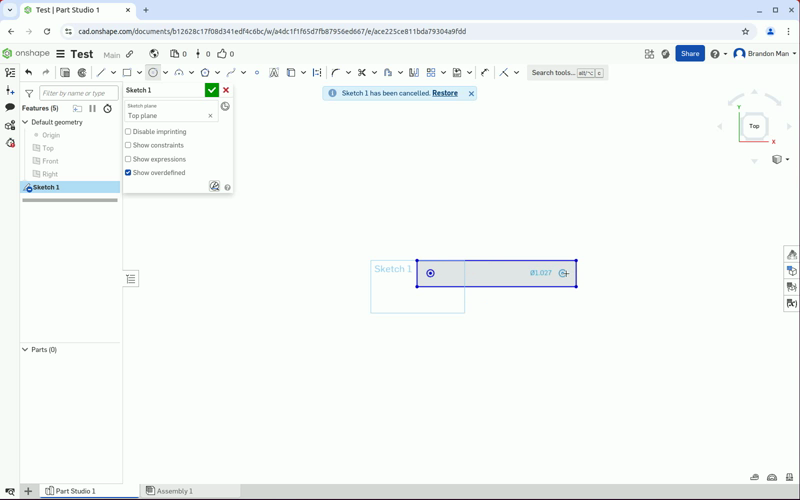
scroll(6)
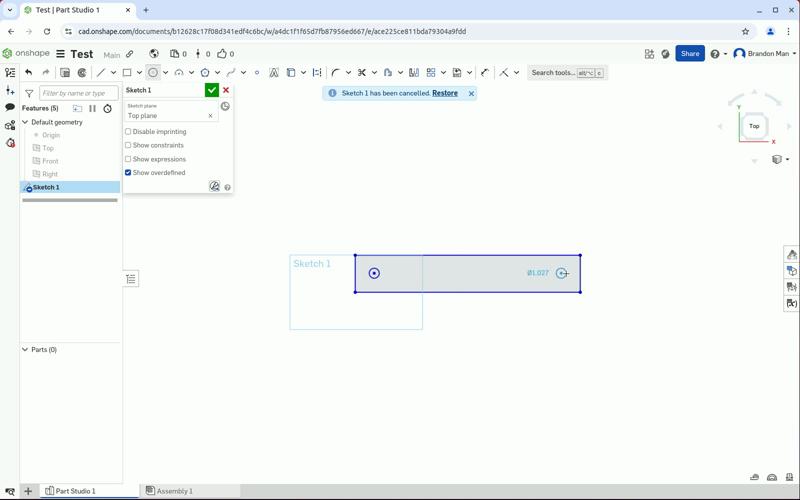
scroll(6)
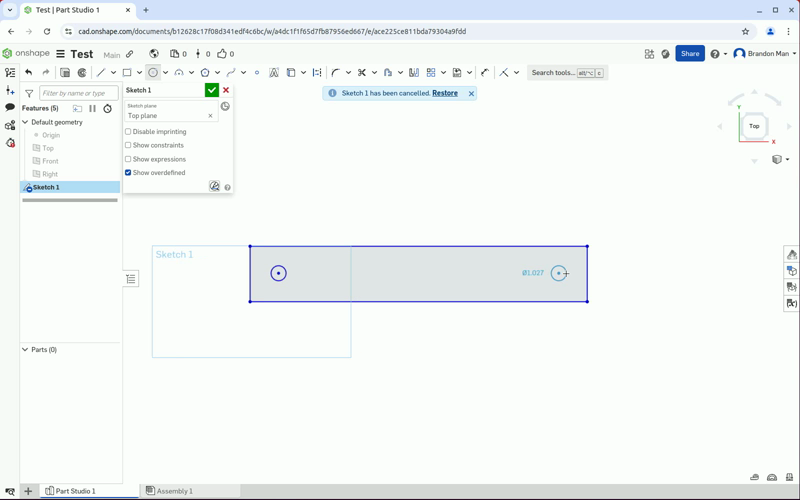
scroll(6)
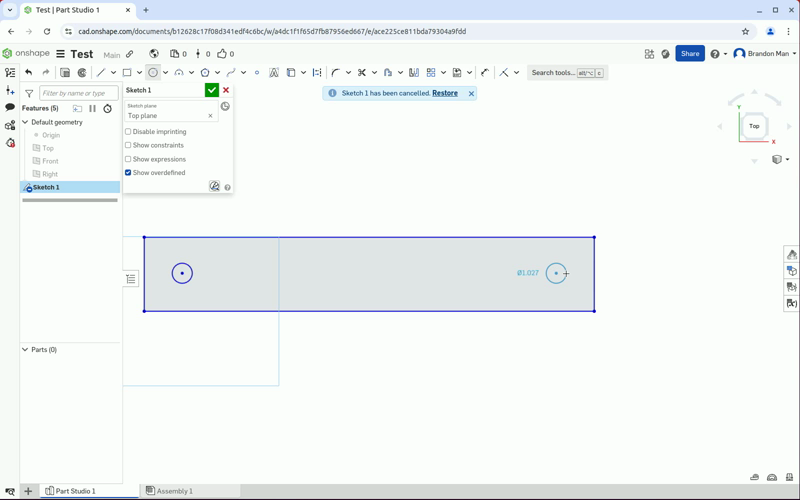
scroll(6)
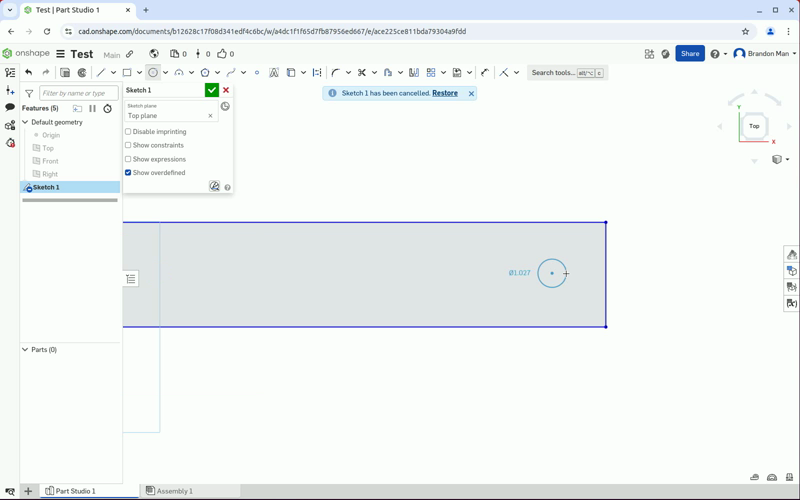
scroll(6)
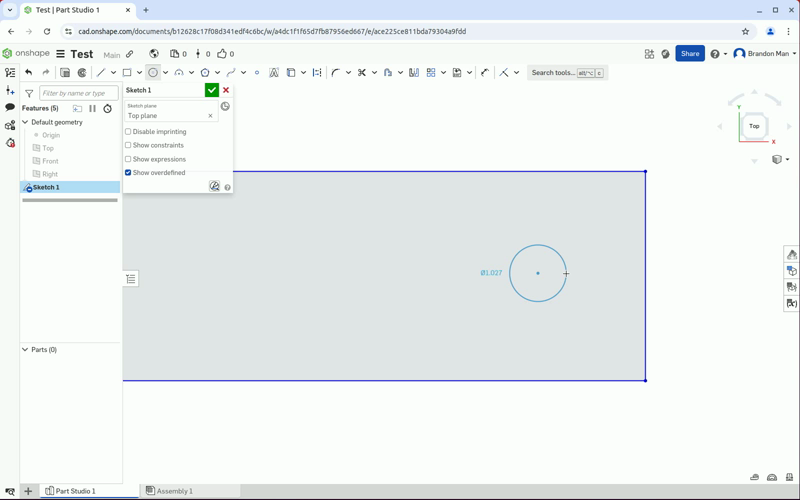
click(566, 273)
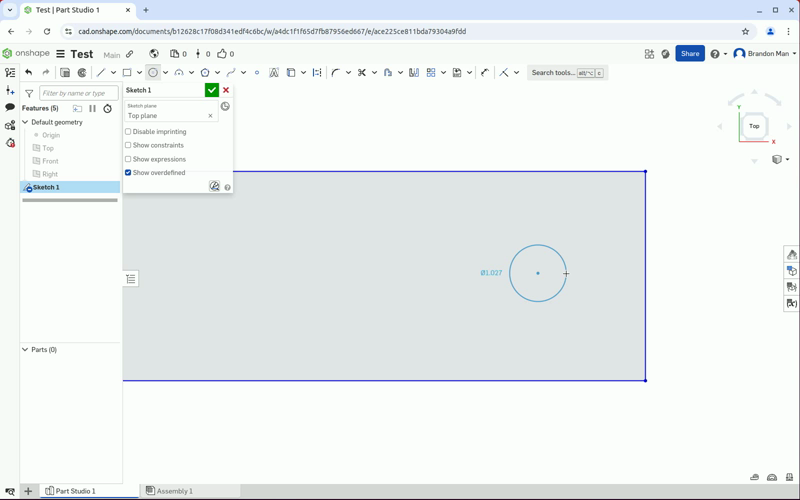
scroll(-6)
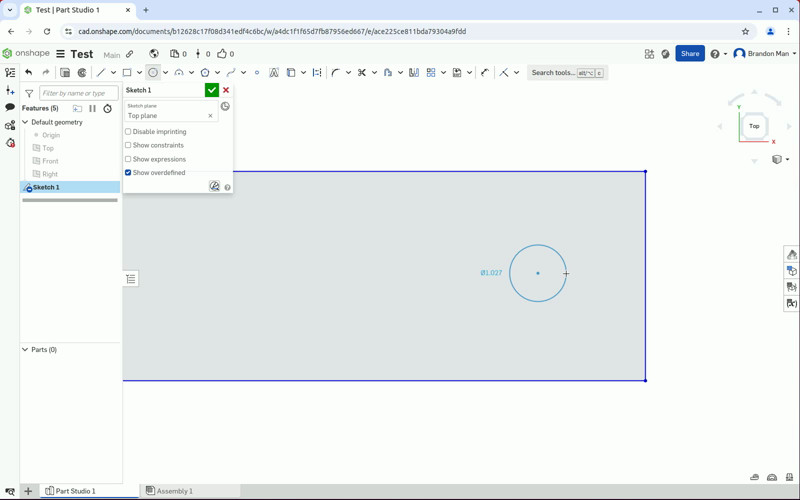
scroll(-6)
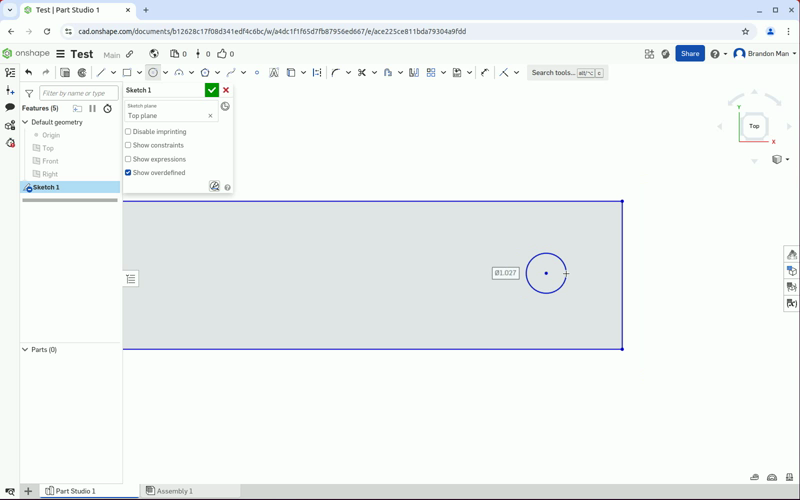
scroll(-6)
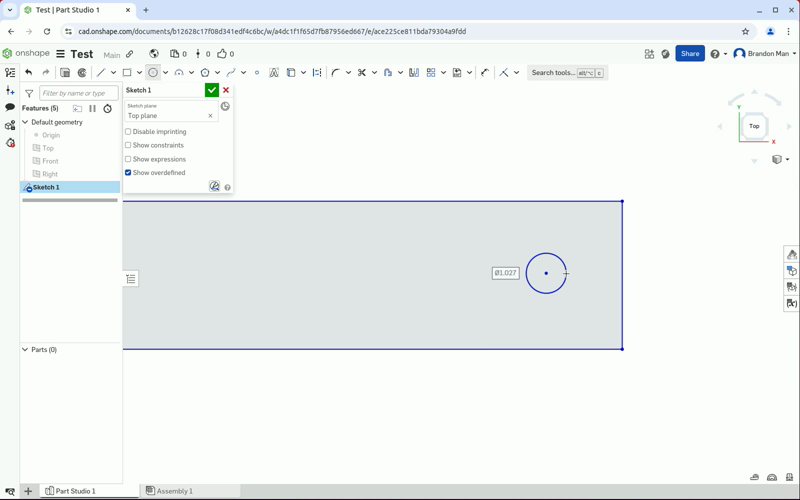
scroll(-6)
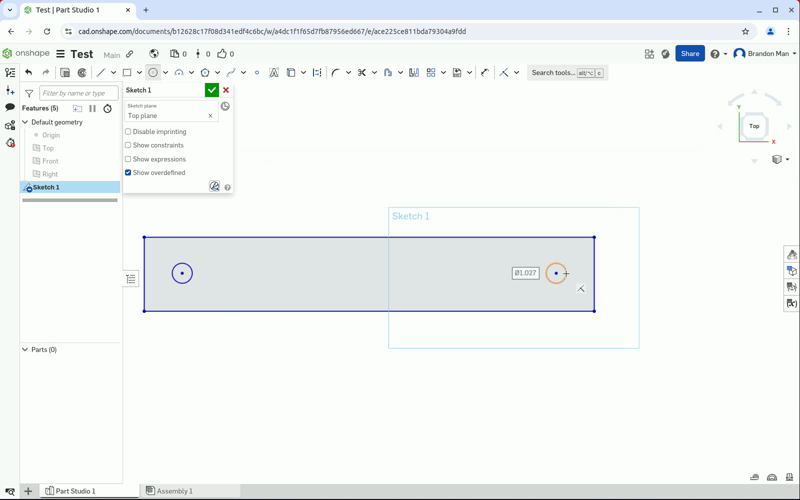
scroll(-6)
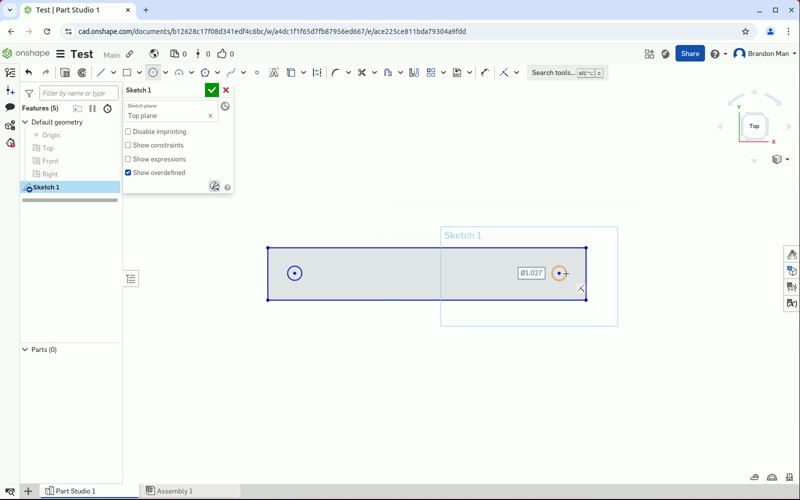
scroll(-6)
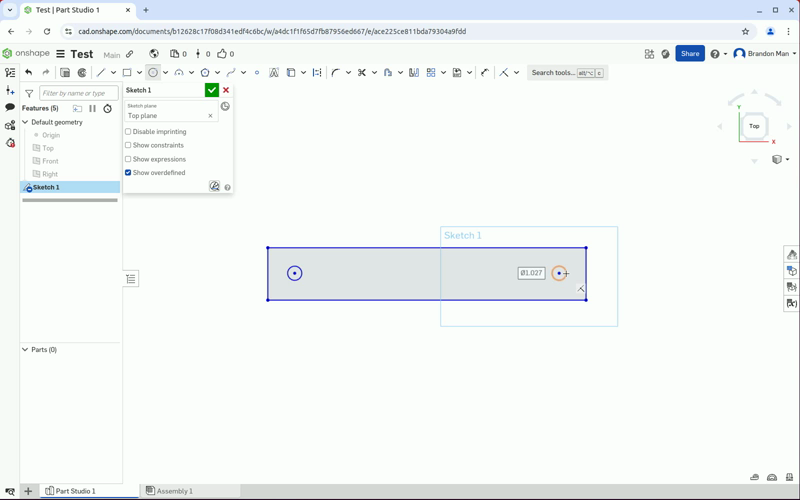
scroll(-6)
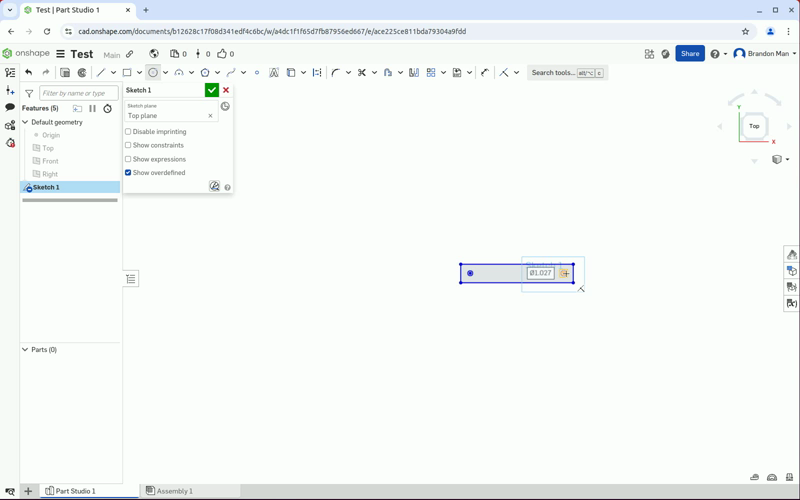
key(esc)
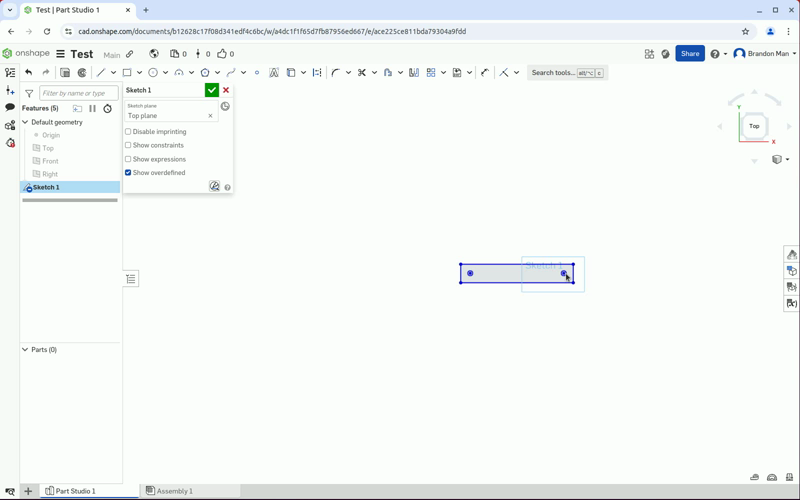
mouse_move(554, 278)
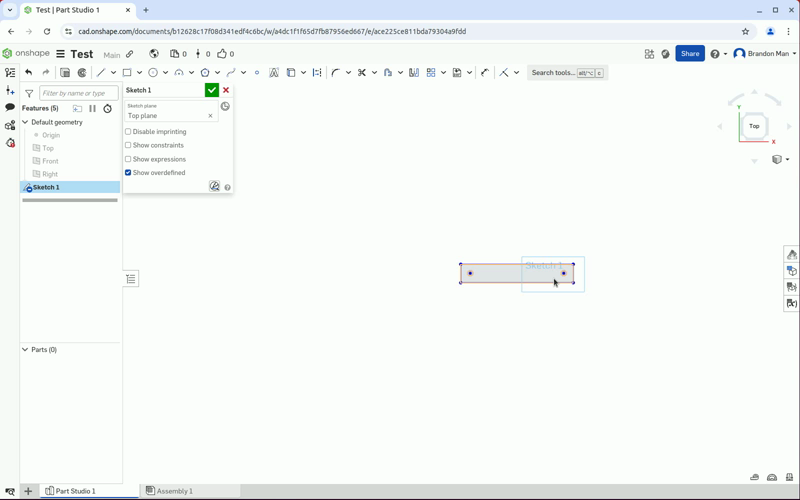
click(554, 278)
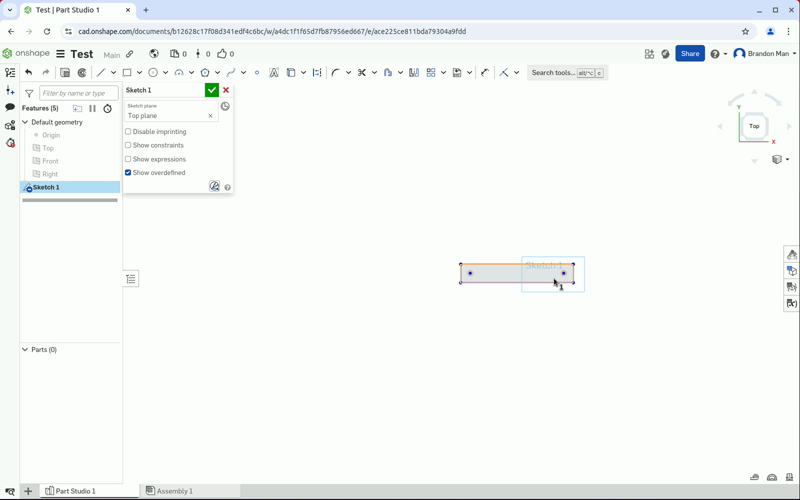
mouse_move(73, 352)
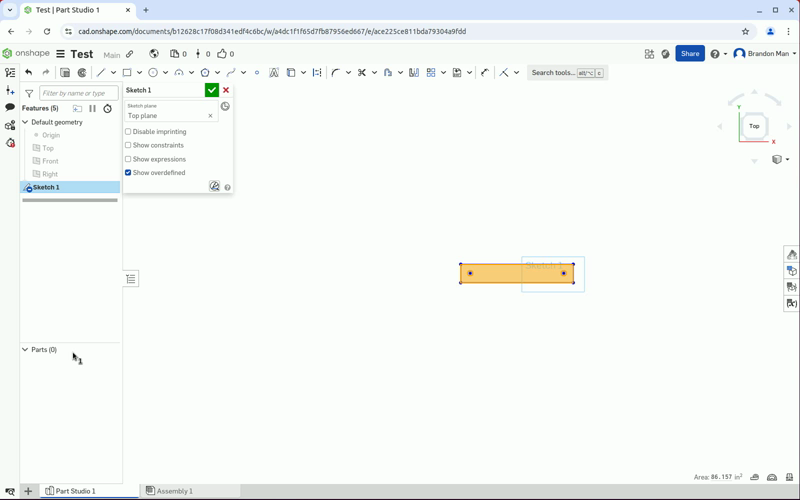
key(shift+y)
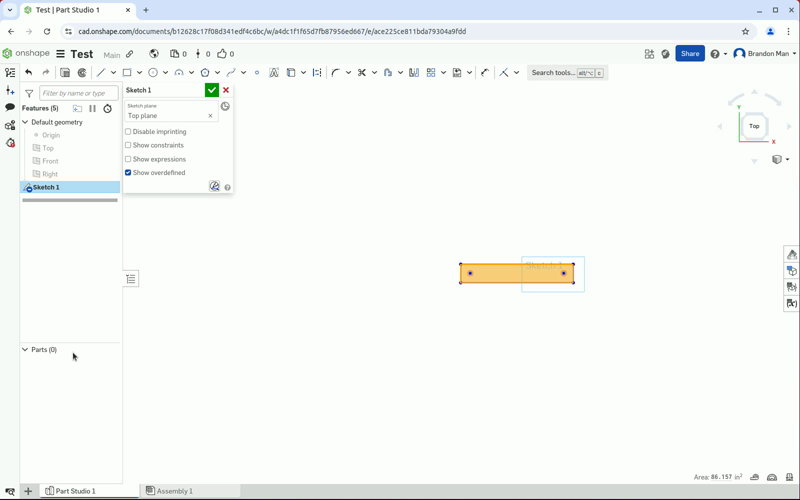
key(shift+e)
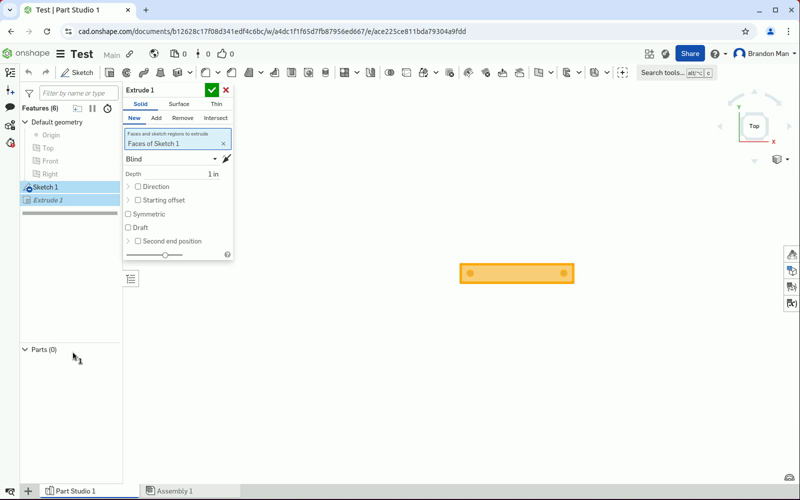
mouse_move(143, 106)
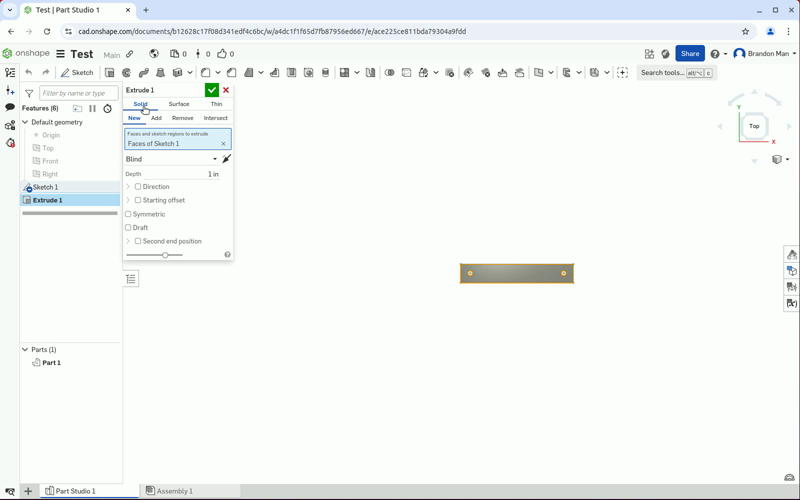
click(143, 106)
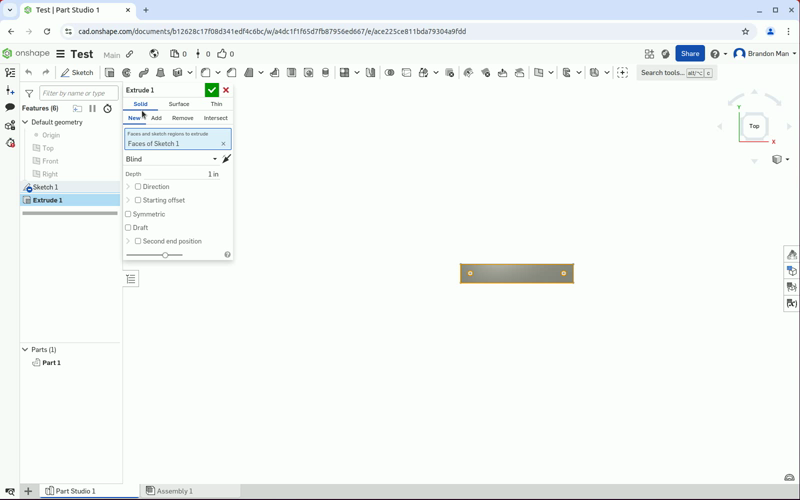
mouse_move(137, 120)
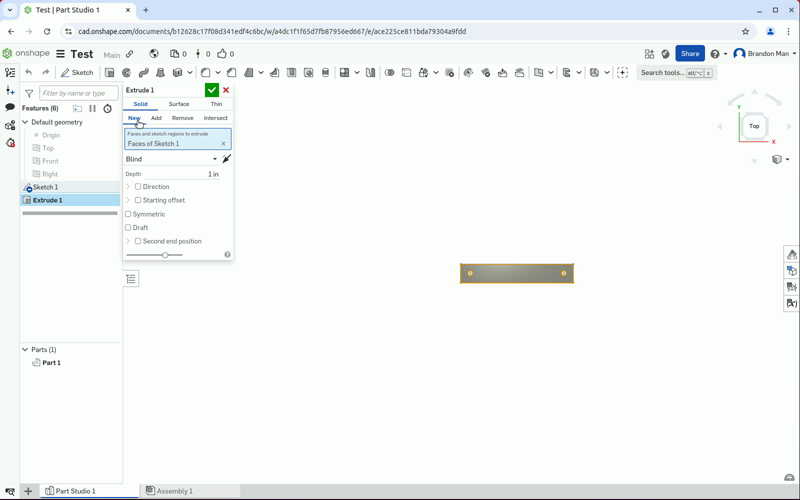
click(137, 120)
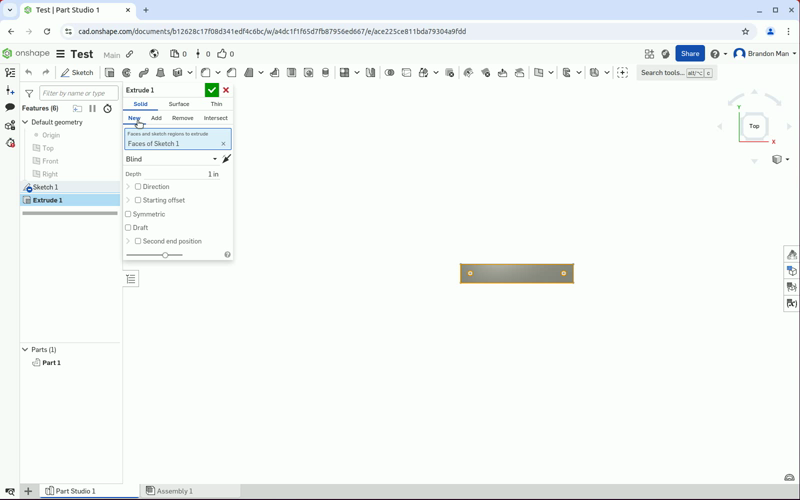
key(tab, 4)
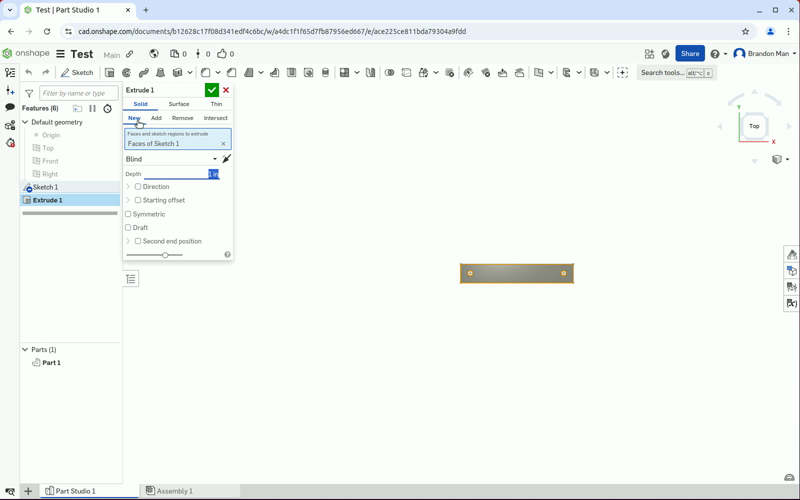
text(0.481)
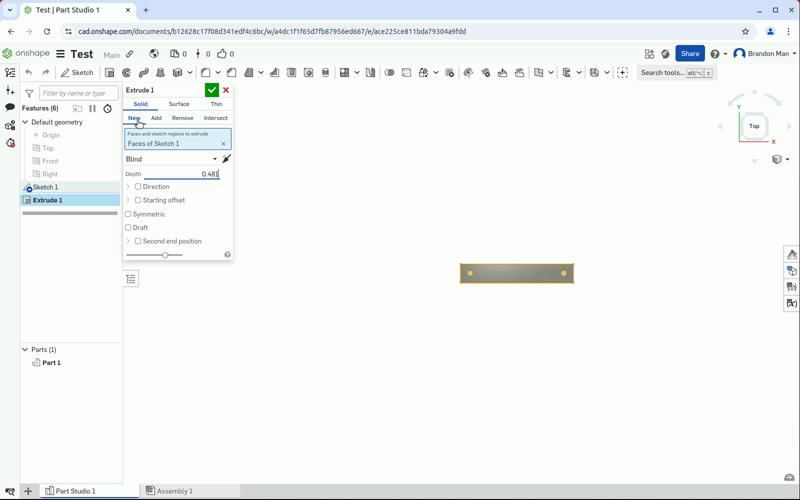
key(enter)
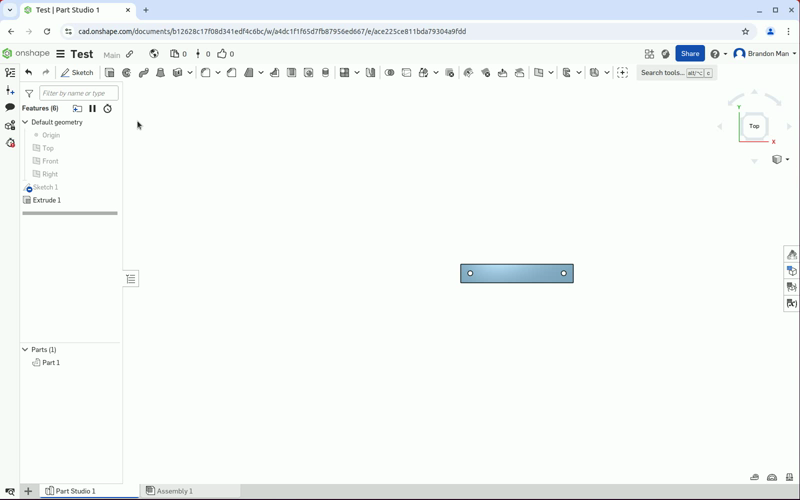
key(shift+h)
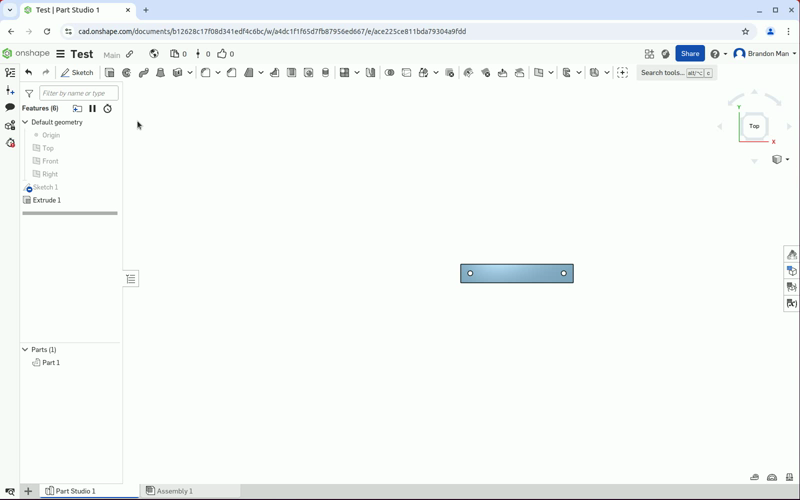
key(shift+h)
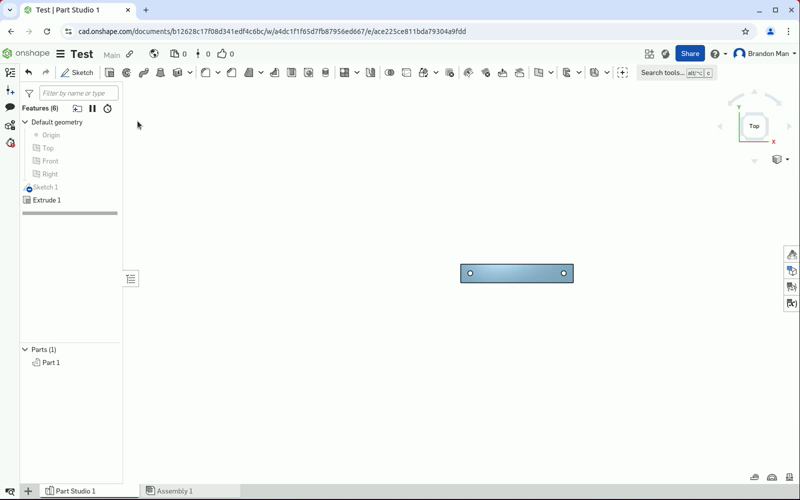
mouse_move(73, 189)
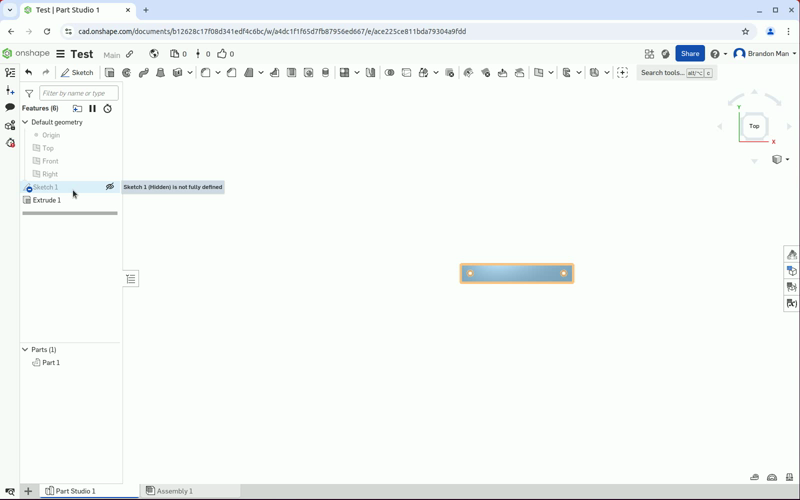
click(73, 189)
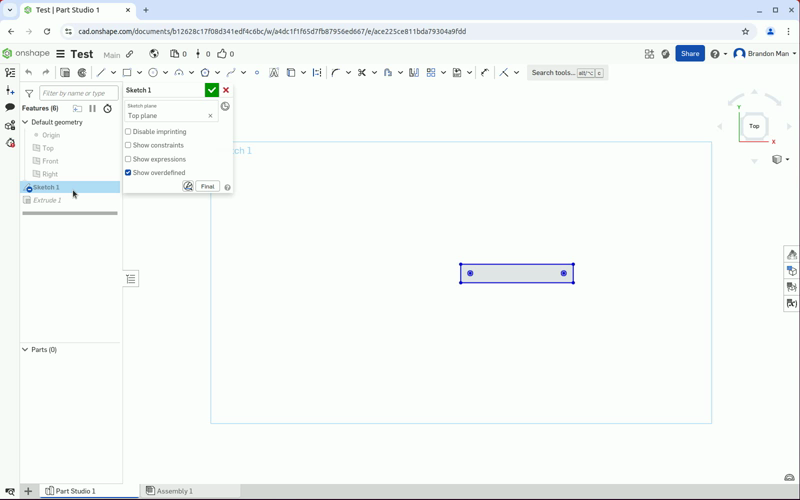
mouse_move(229, 92)
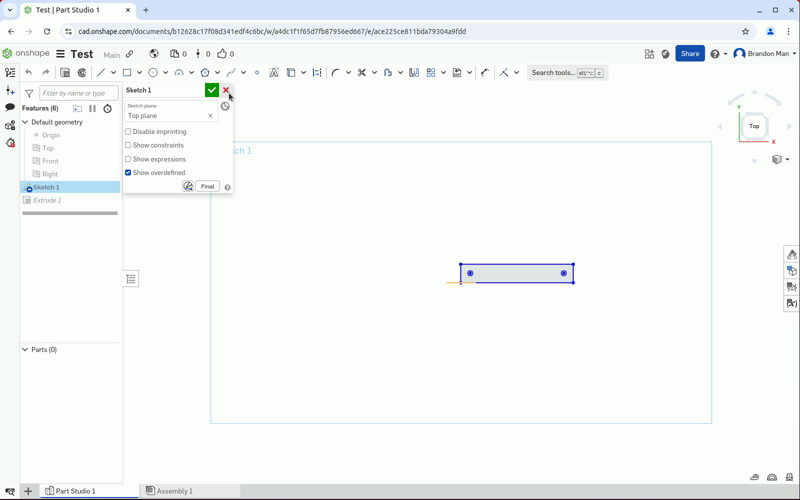
click(229, 92)
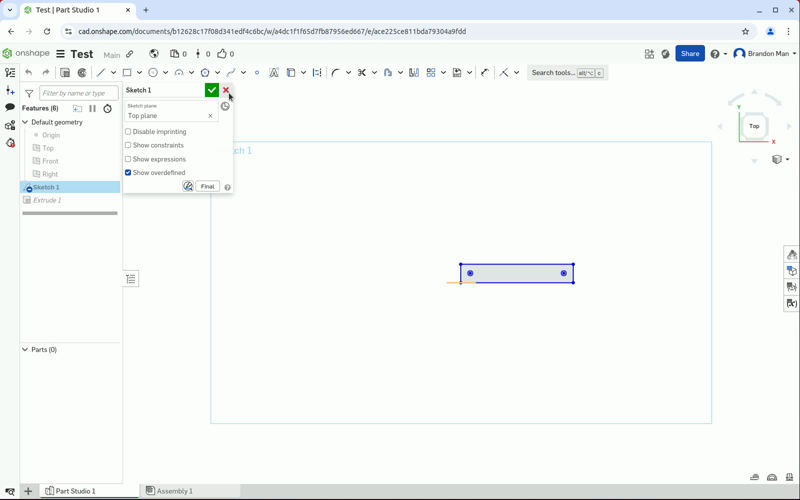
key(shift+s)
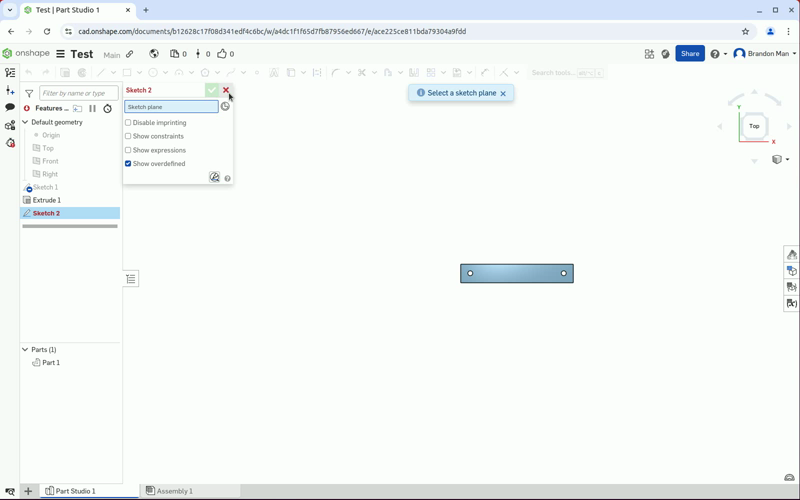
mouse_move(73, 150)
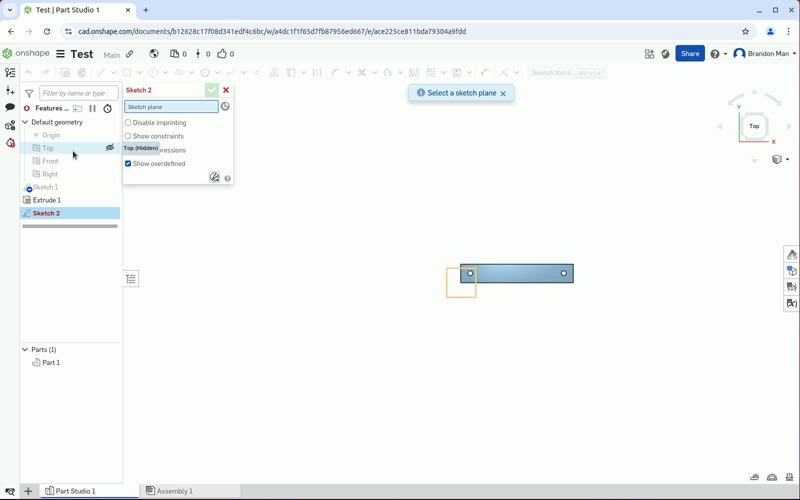
click(73, 150)
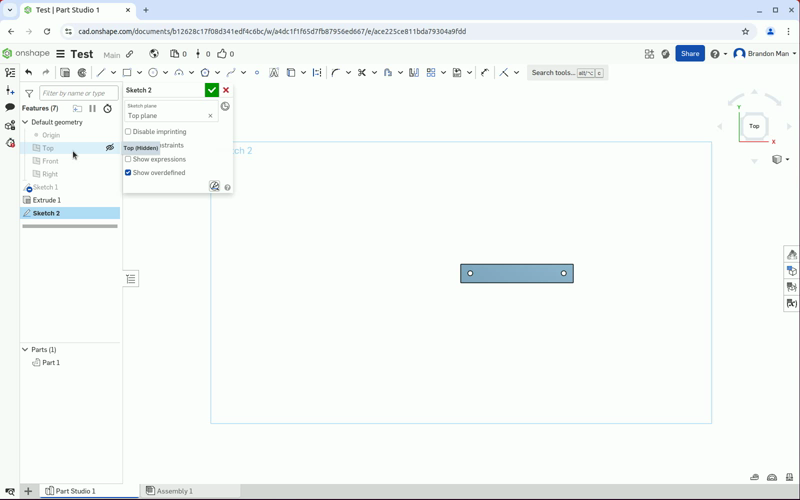
mouse_move(73, 352)
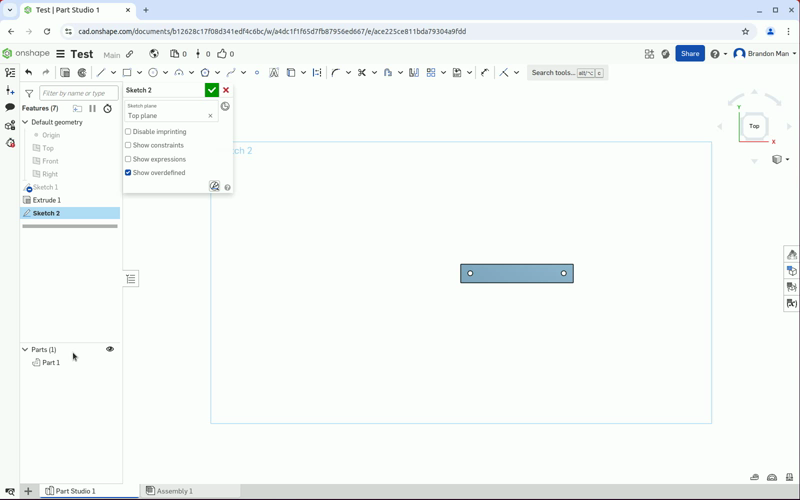
key(y)
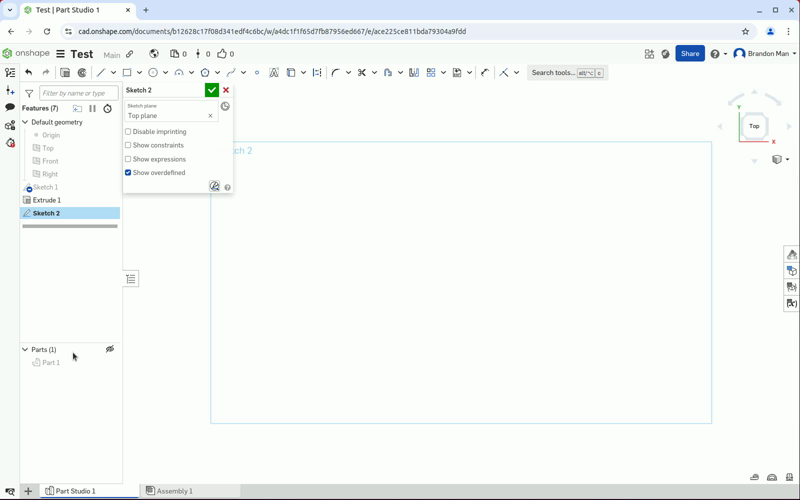
key(c)
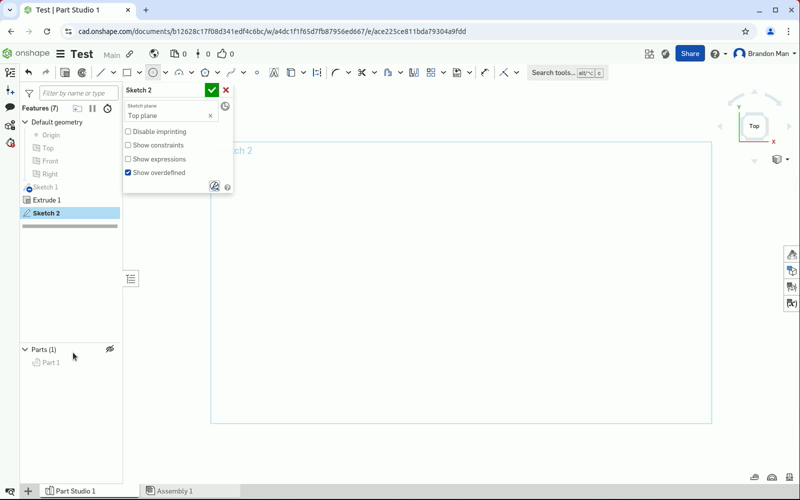
key_down(shift)
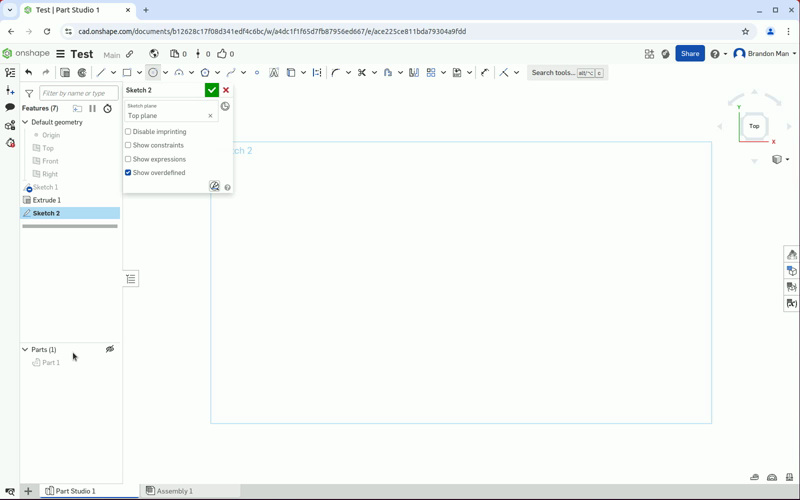
mouse_move(470, 273)
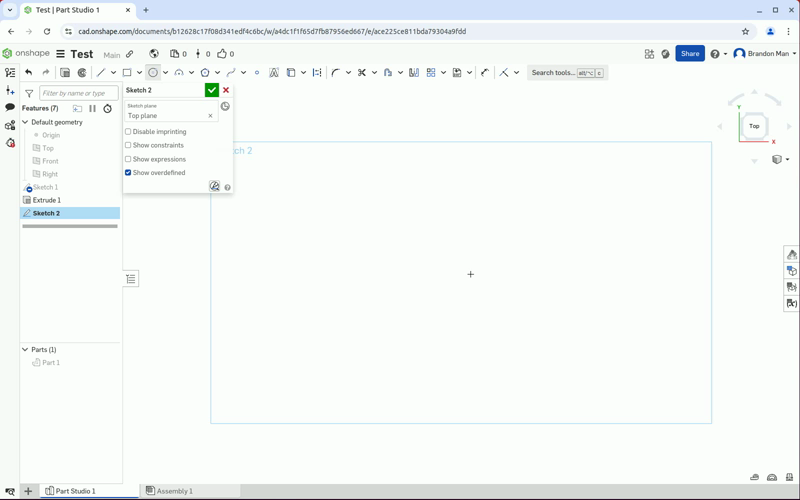
click(470, 273)
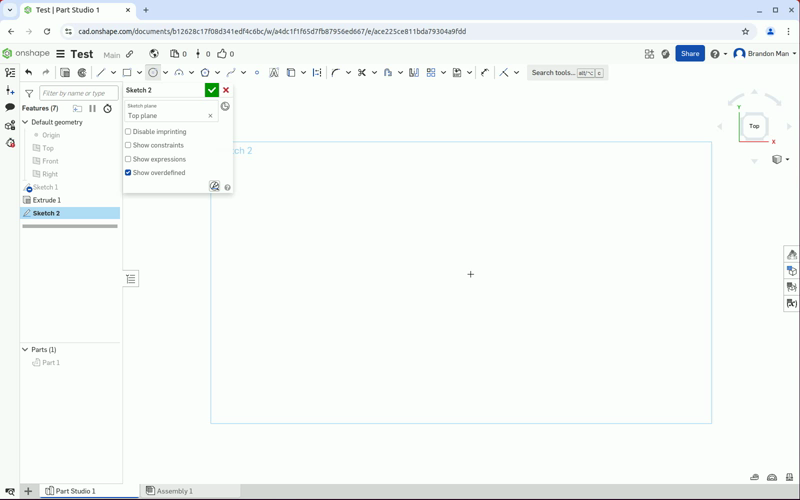
key_up(shift)
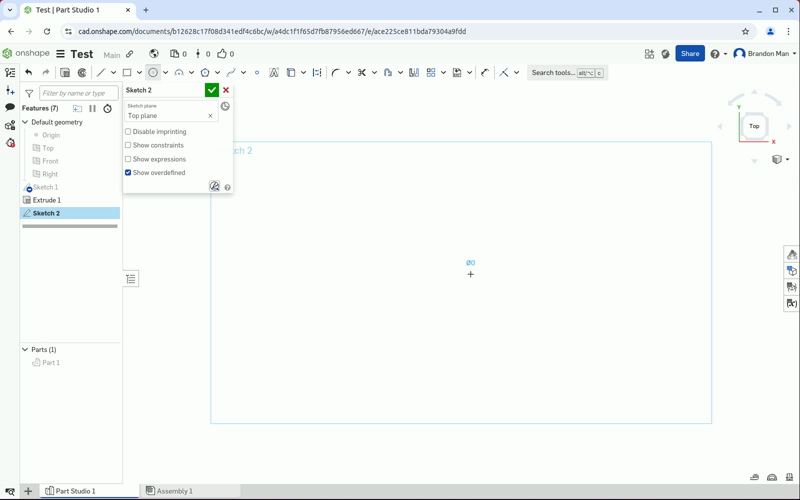
mouse_move(473, 273)
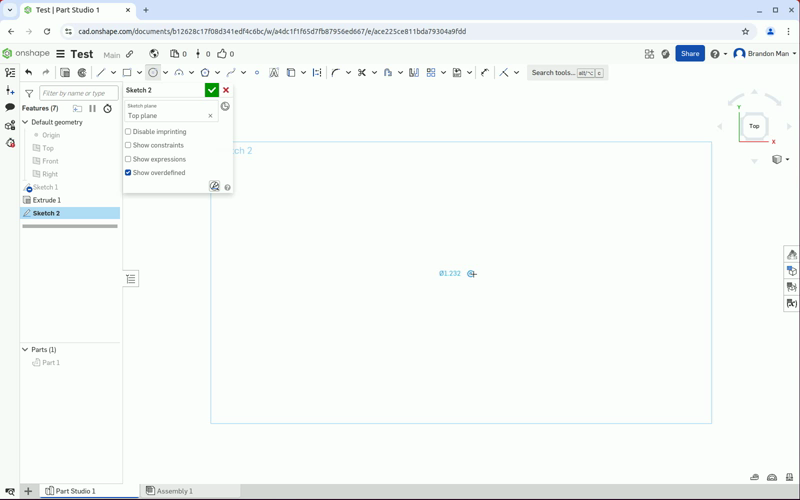
click(473, 273)
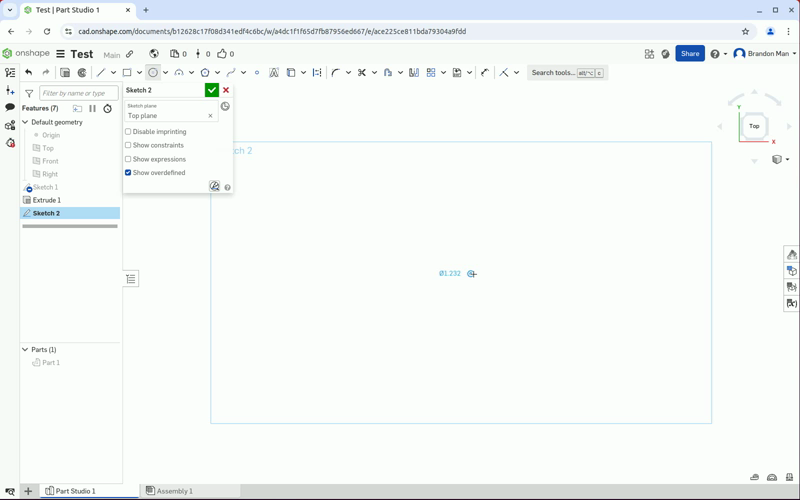
key(esc)
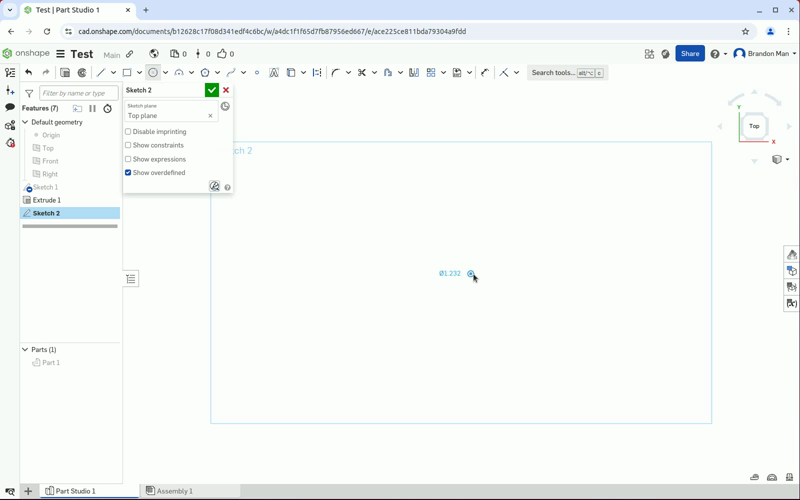
mouse_move(469, 271)
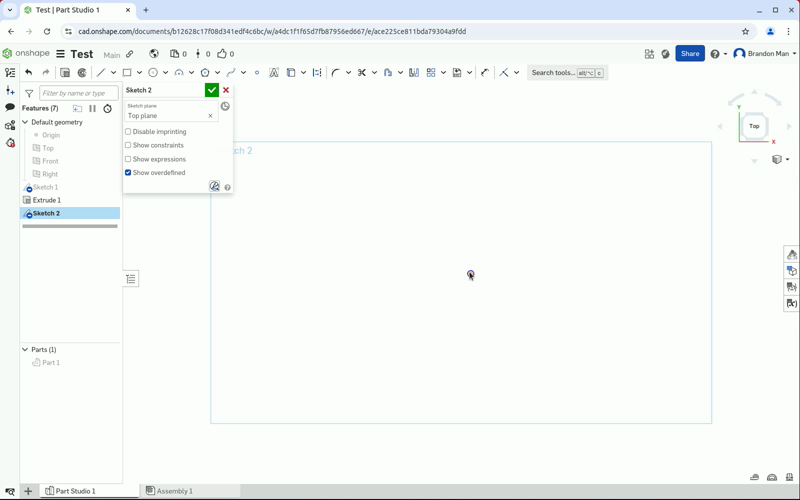
scroll(6)
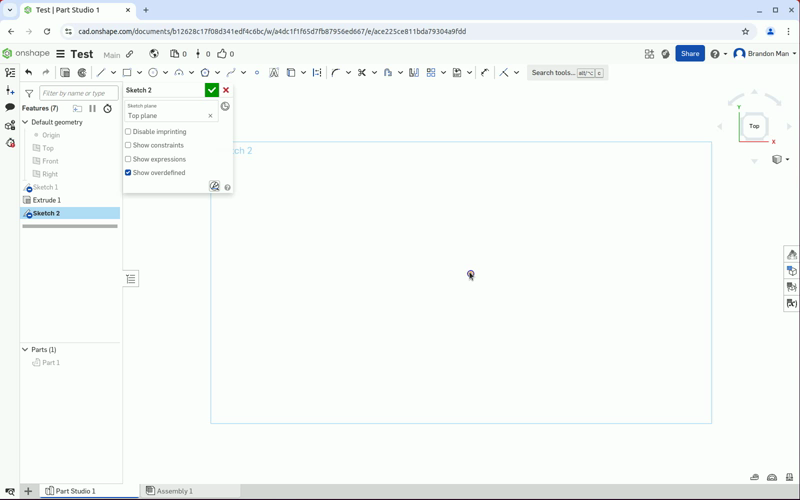
scroll(6)
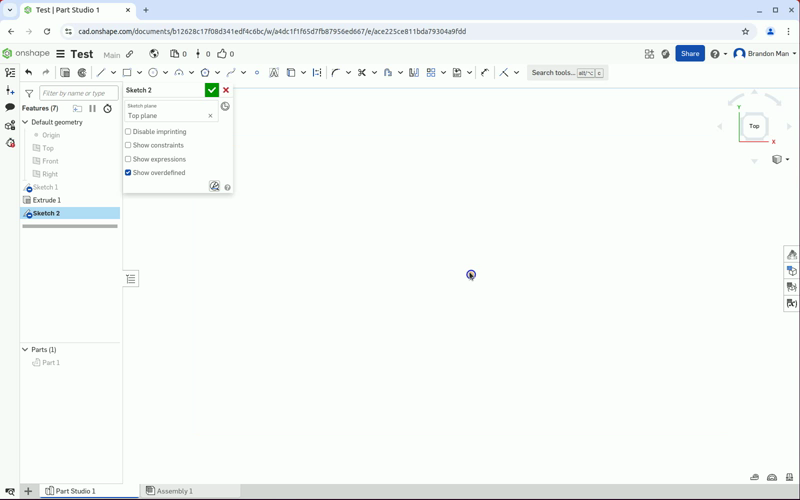
scroll(6)
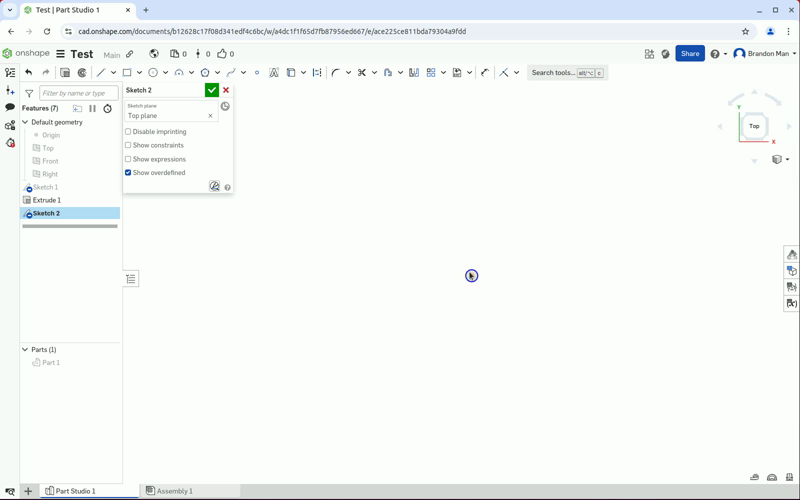
scroll(6)
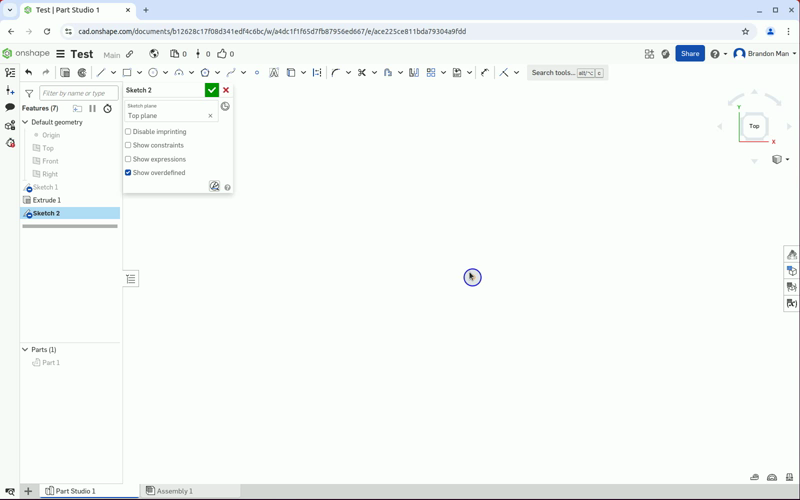
scroll(6)
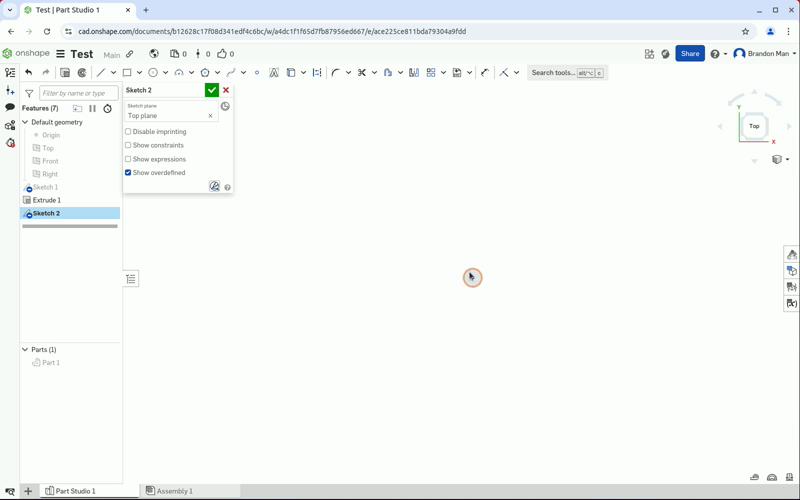
scroll(6)
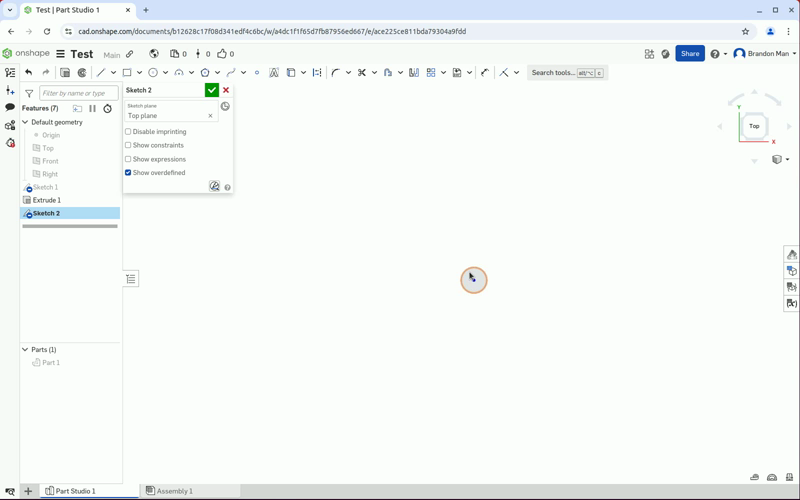
scroll(6)
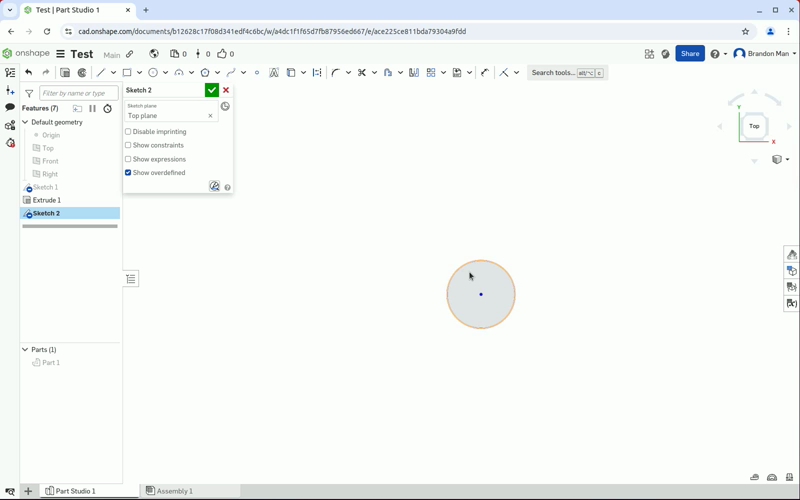
click(469, 271)
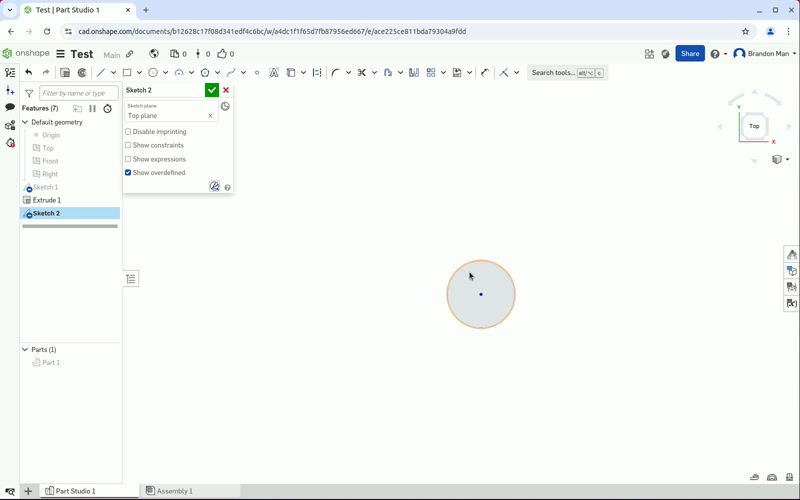
scroll(-6)
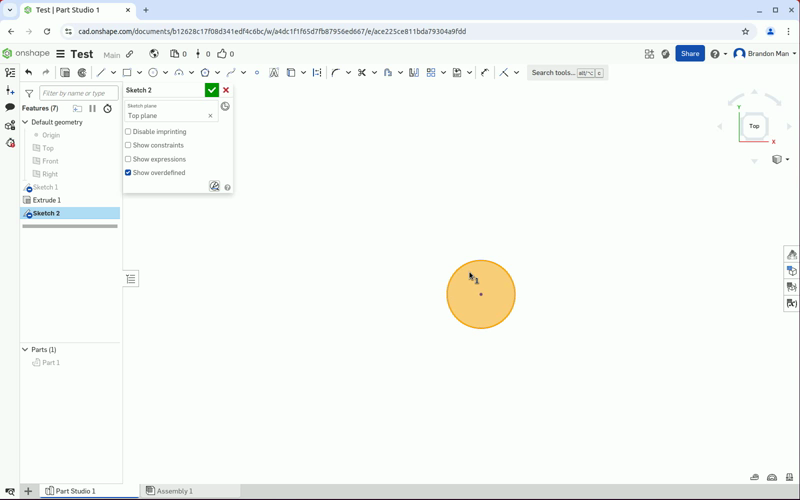
scroll(-6)
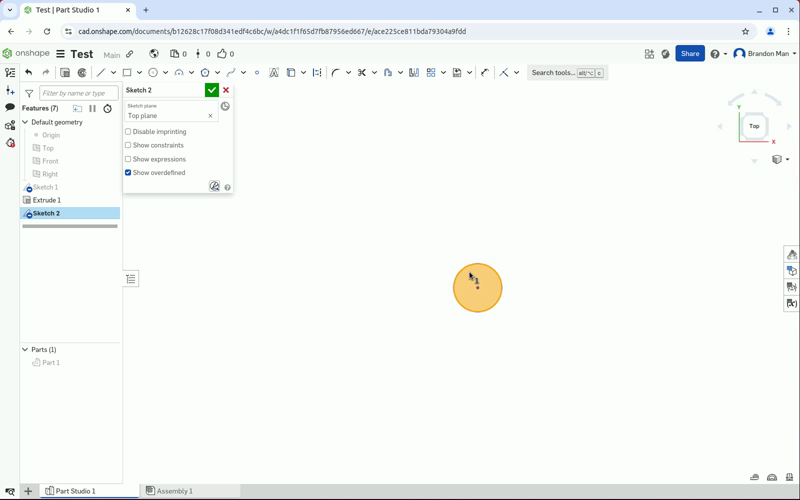
scroll(-6)
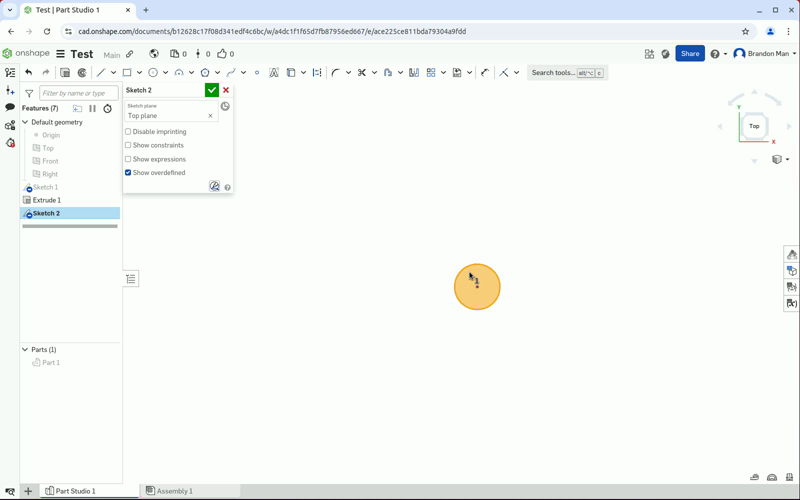
scroll(-6)
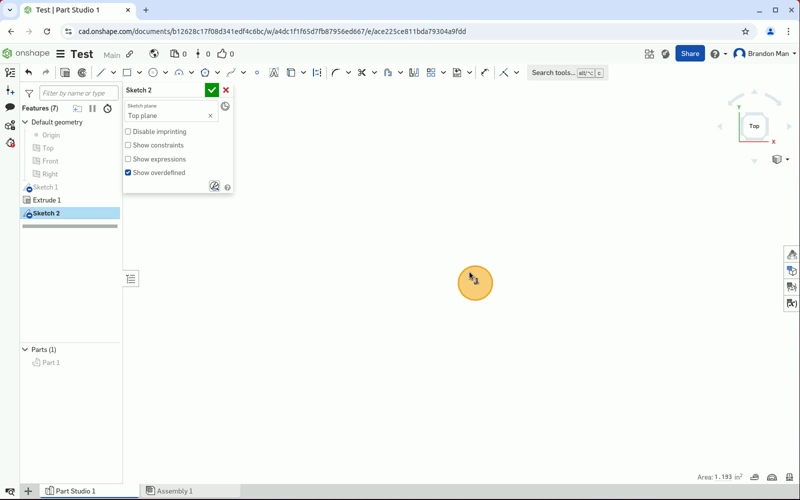
scroll(-6)
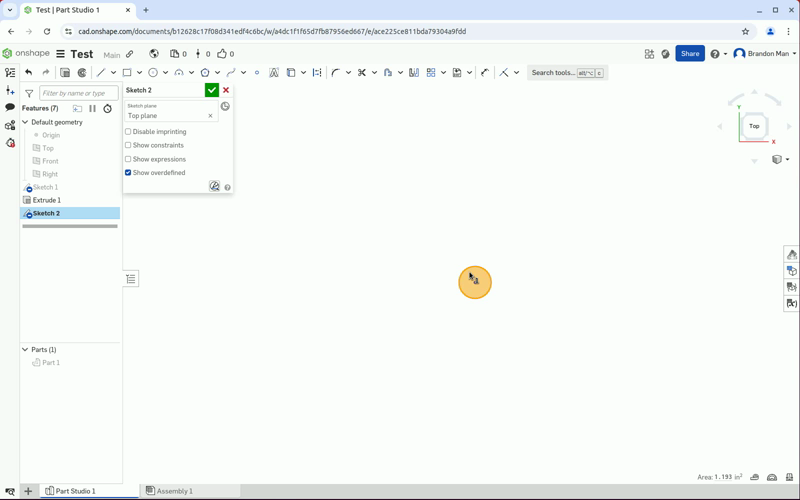
scroll(-6)
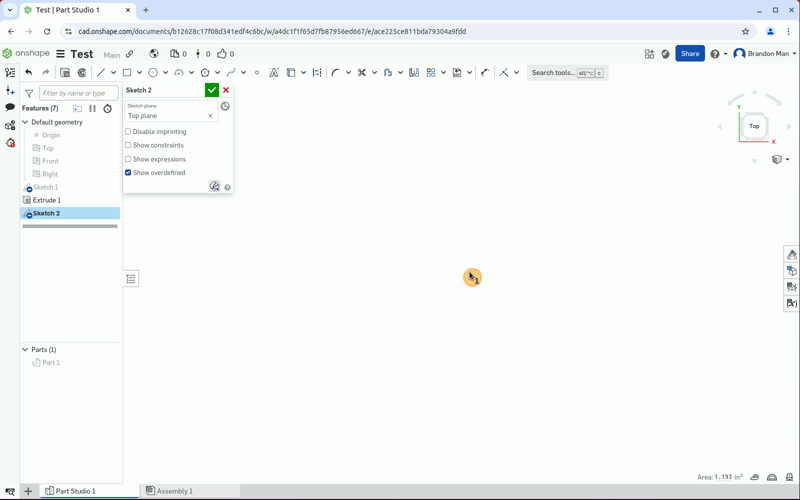
scroll(-6)
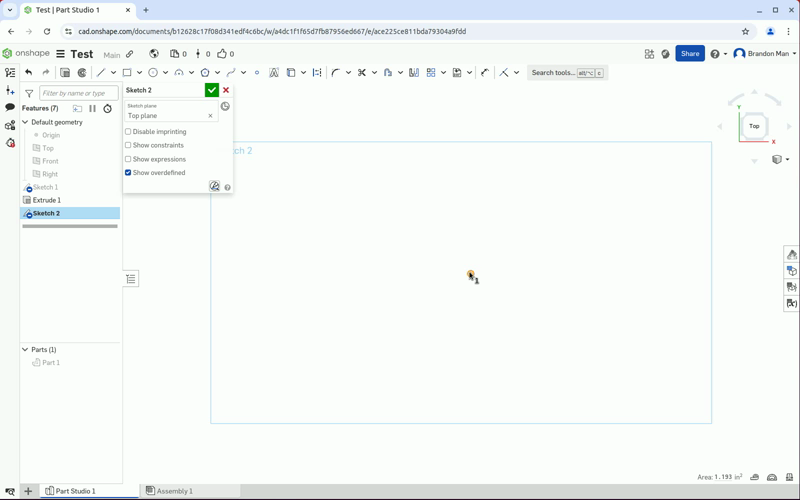
mouse_move(73, 352)
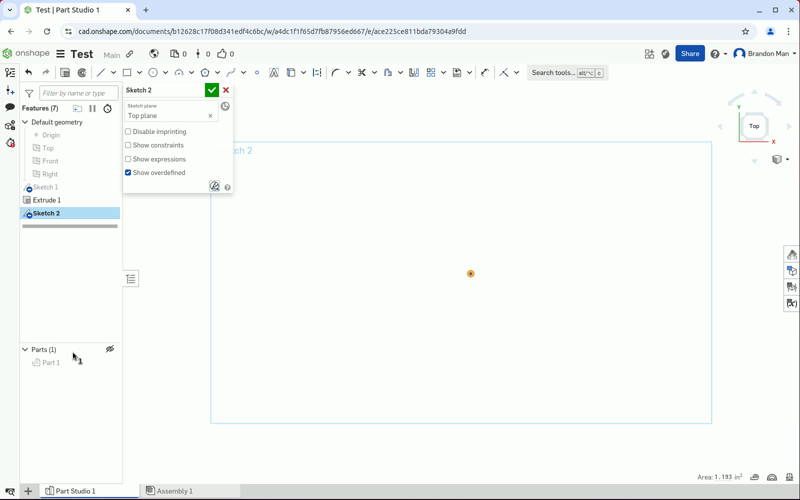
key(shift+y)
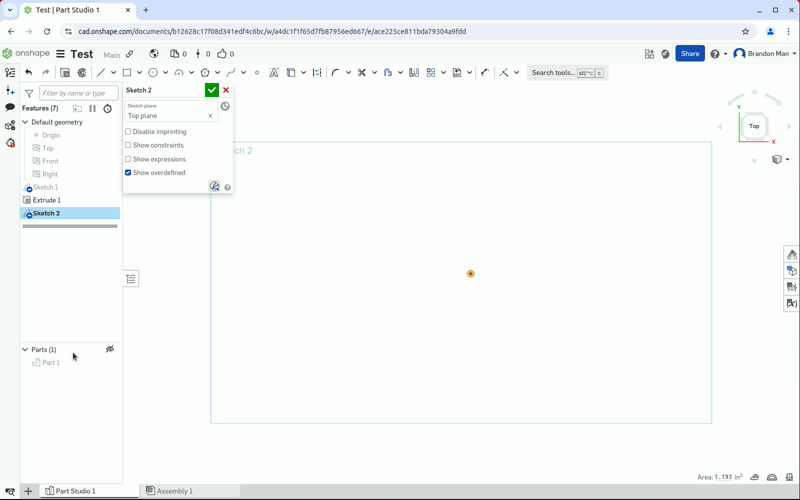
key(shift+e)
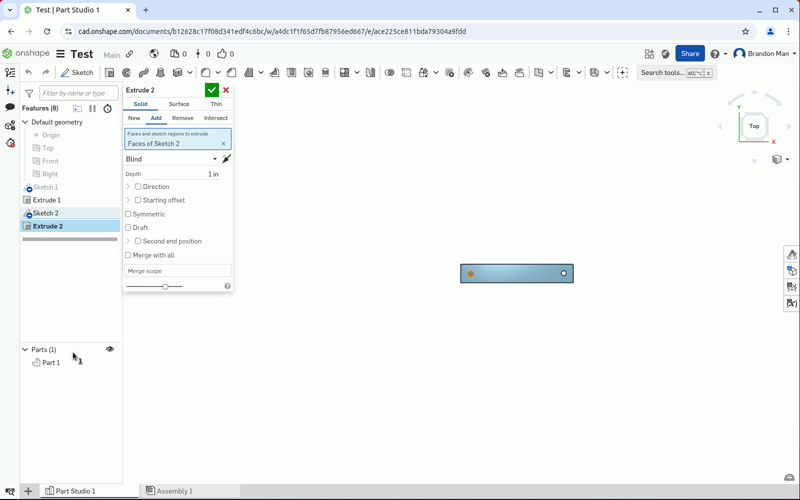
mouse_move(143, 106)
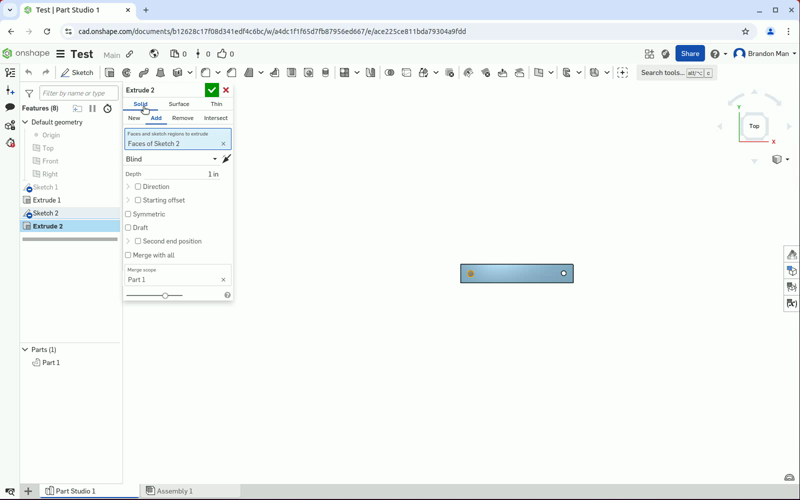
click(143, 106)
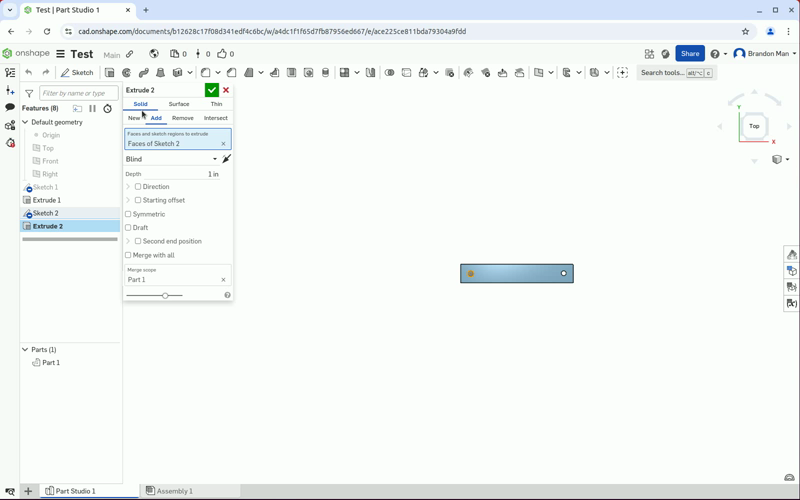
mouse_move(137, 120)
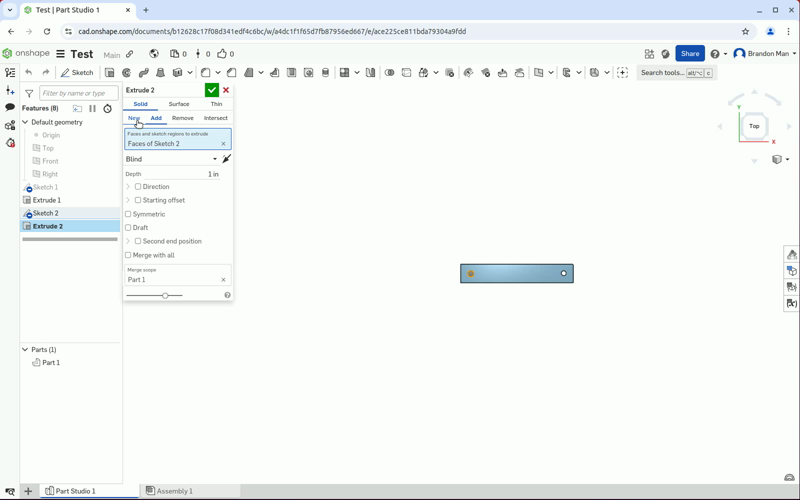
click(137, 120)
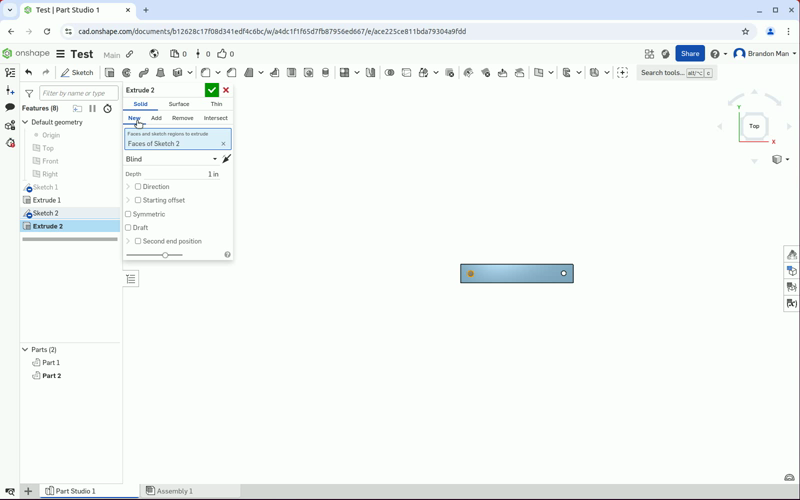
key(tab, 4)
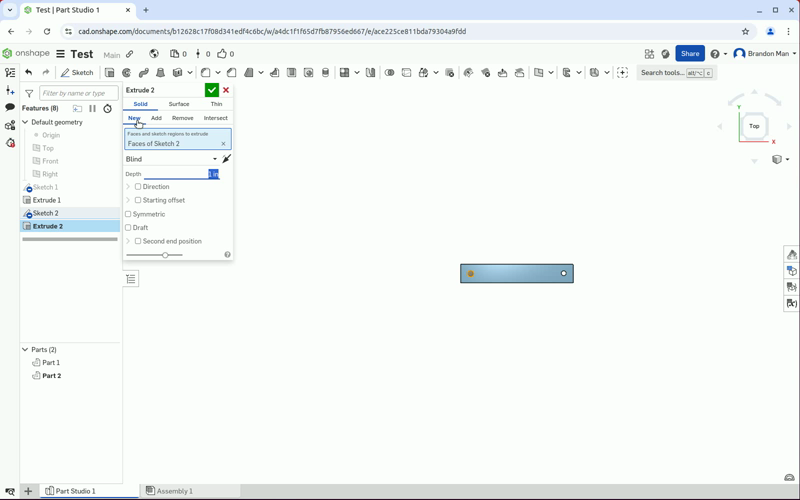
text(0.481)
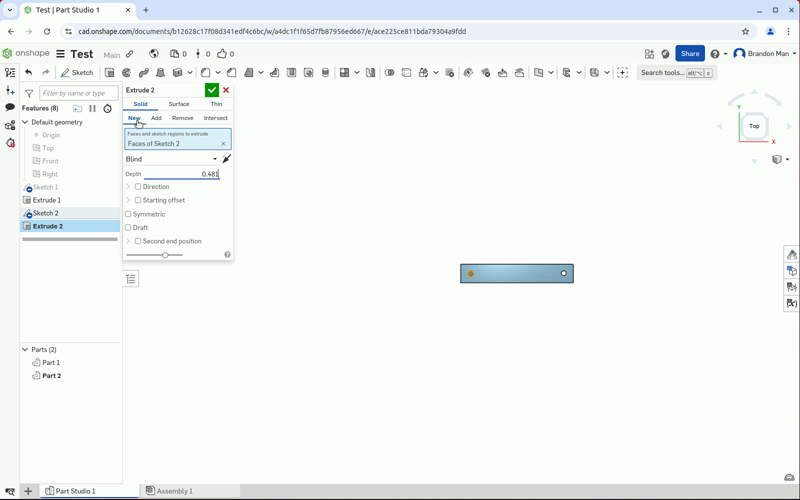
key(enter)
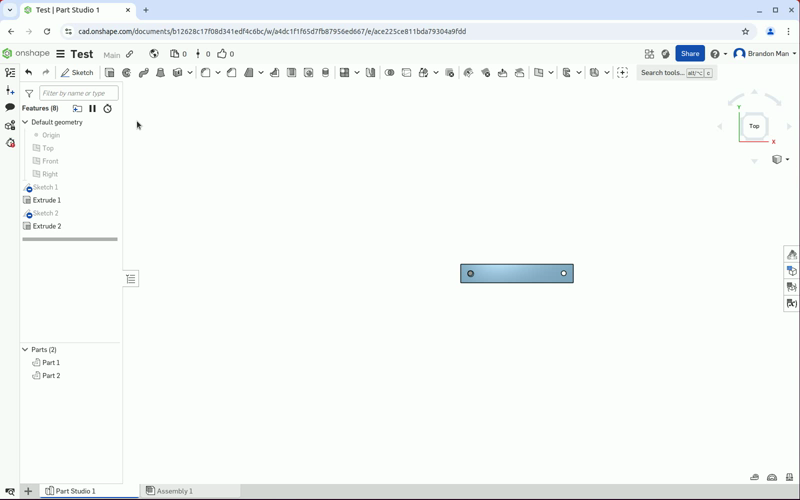
key(shift+h)
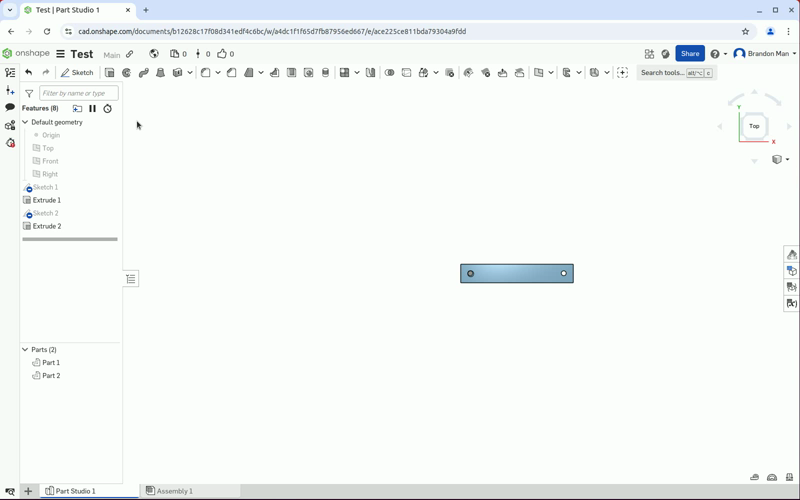
key(shift+h)
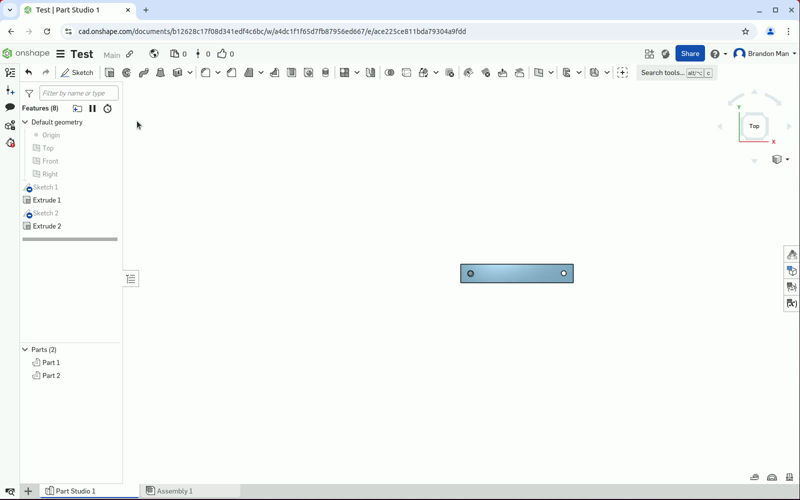
mouse_move(73, 189)
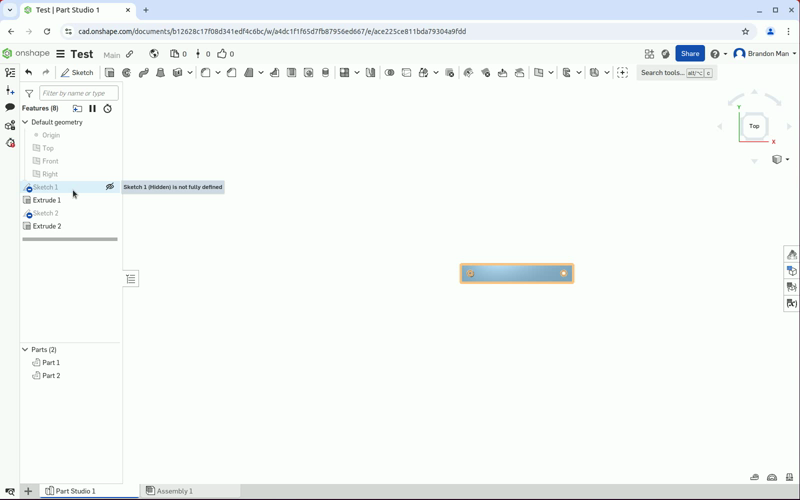
click(73, 189)
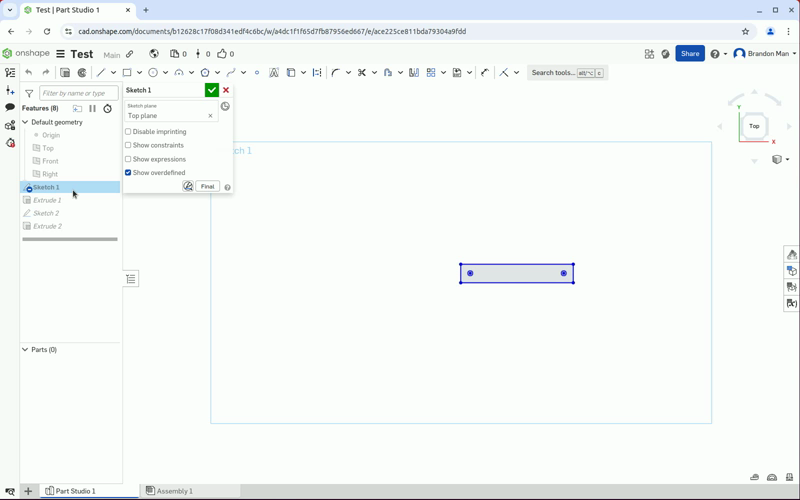
mouse_move(229, 92)
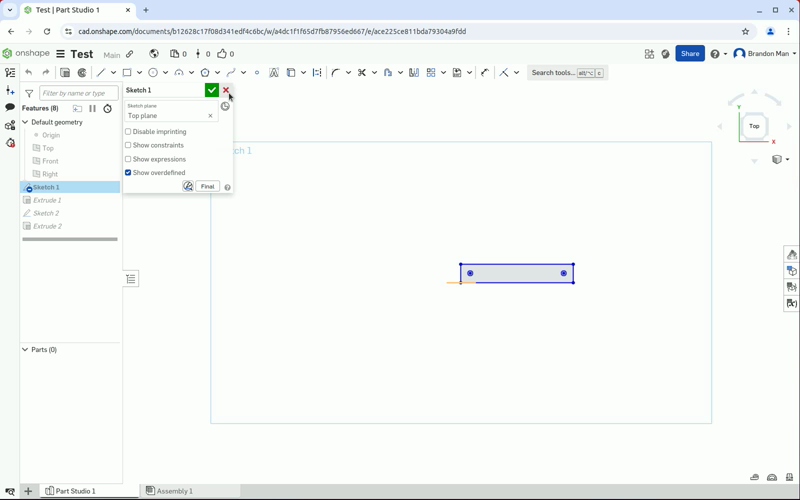
click(229, 92)
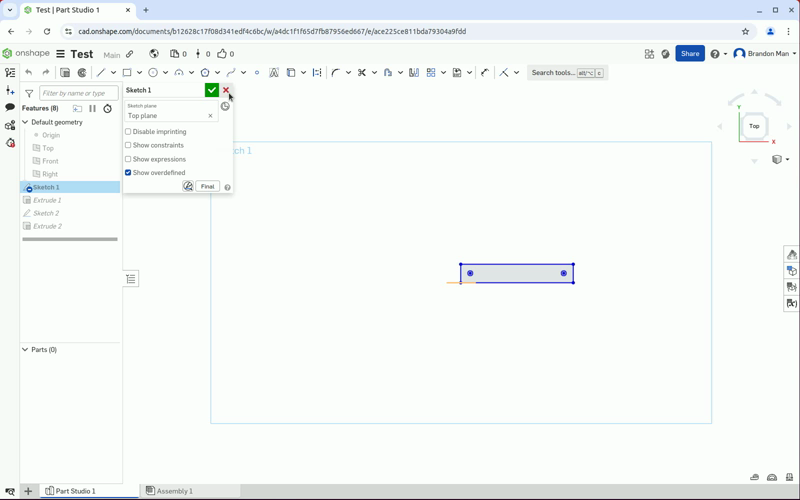
key(shift+s)
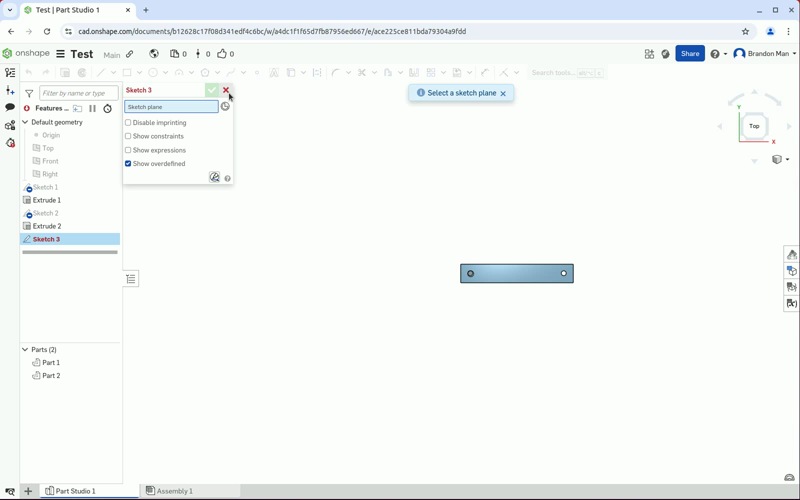
mouse_move(73, 150)
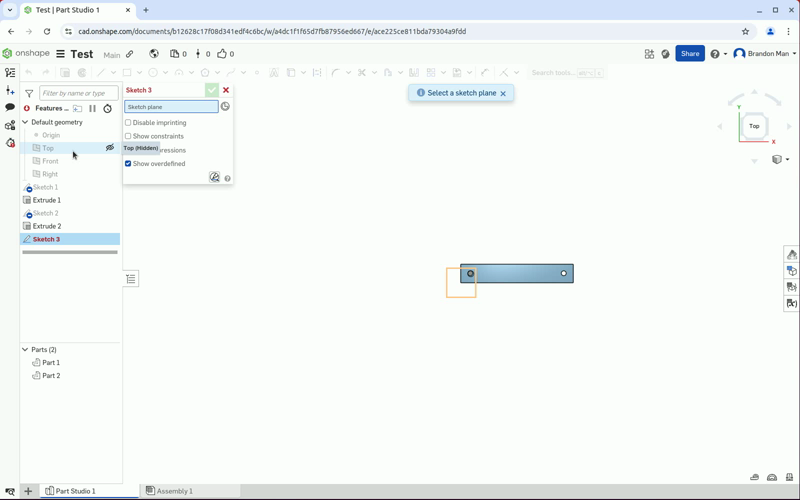
click(73, 150)
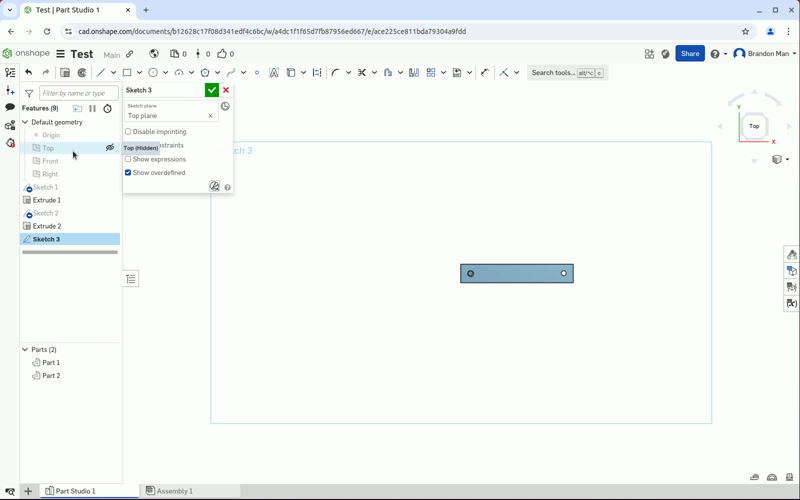
mouse_move(73, 352)
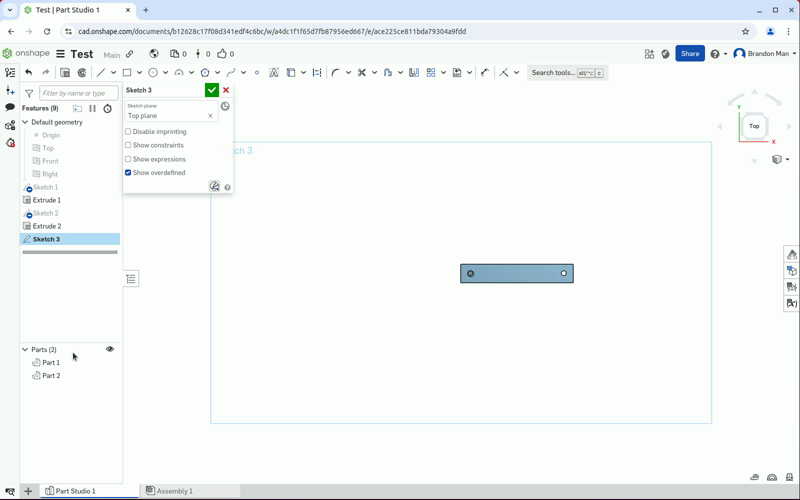
key(y)
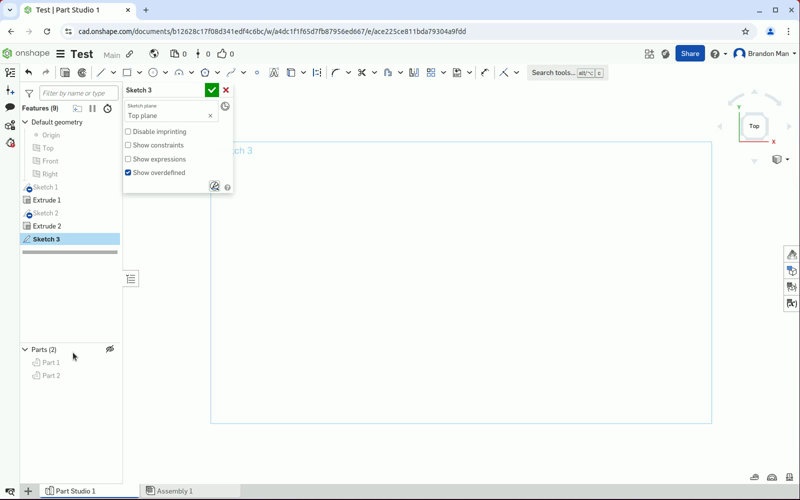
key(c)
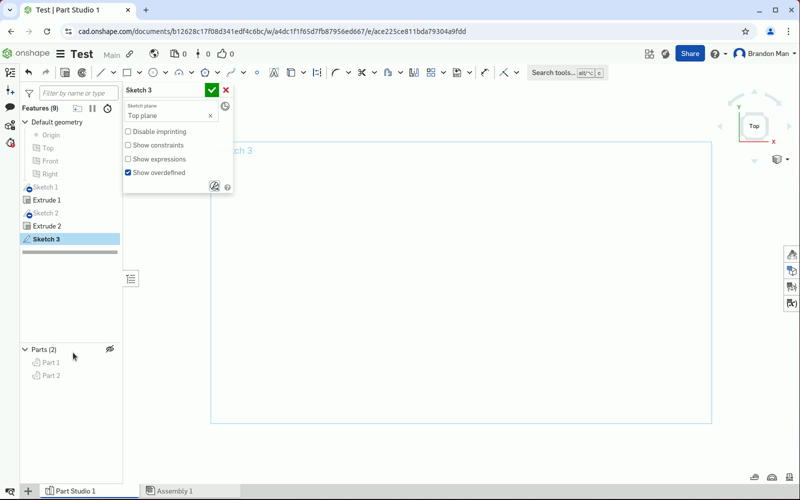
key_down(shift)
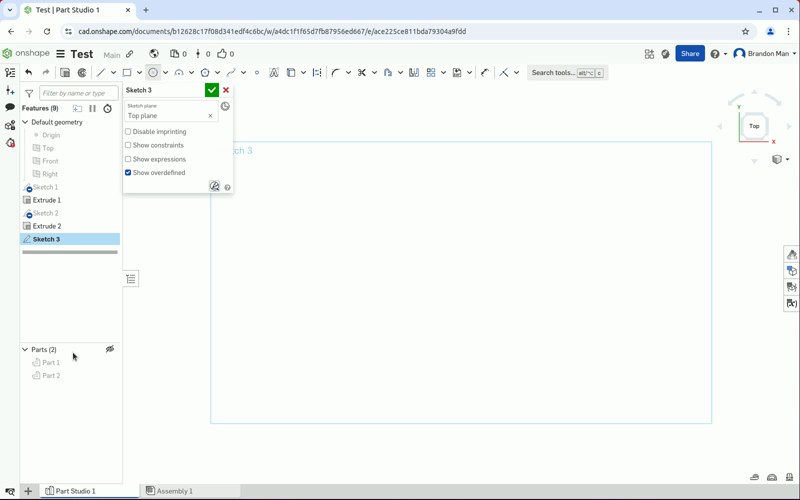
mouse_move(564, 273)
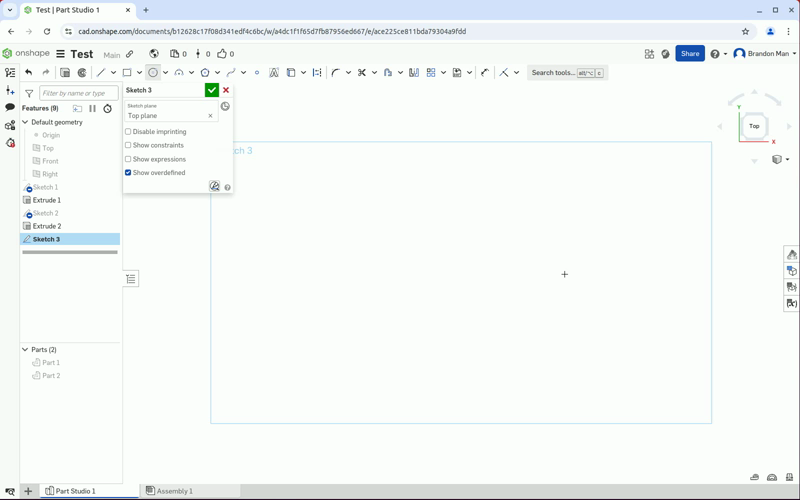
click(564, 273)
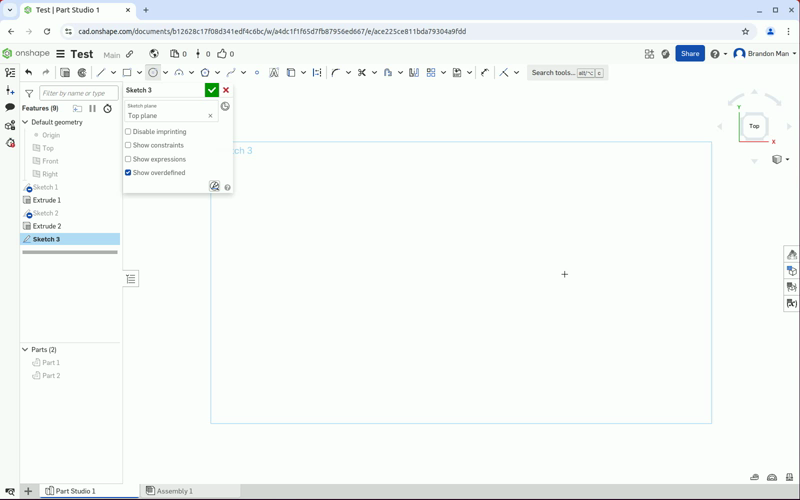
key_up(shift)
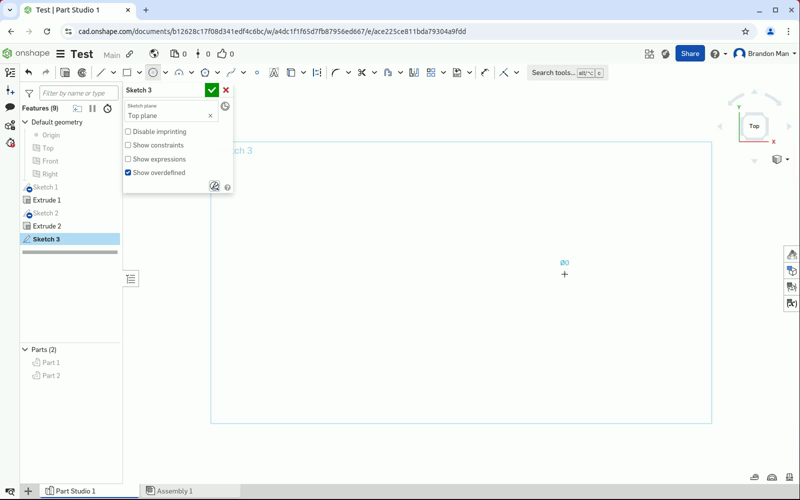
mouse_move(567, 273)
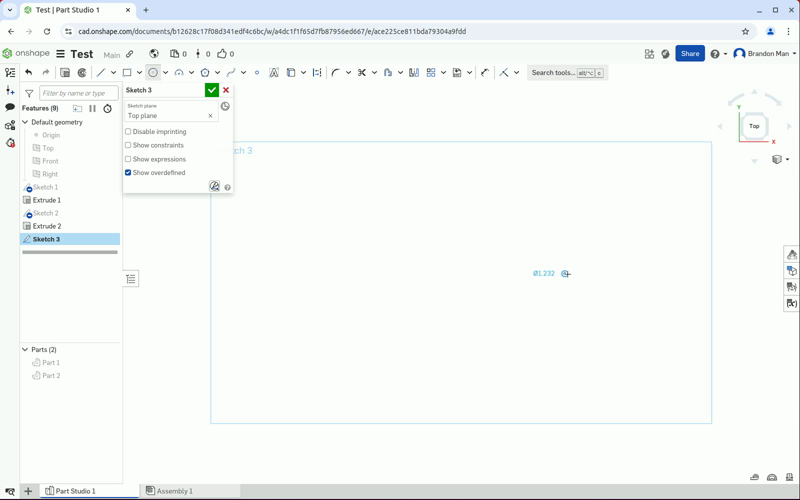
click(567, 273)
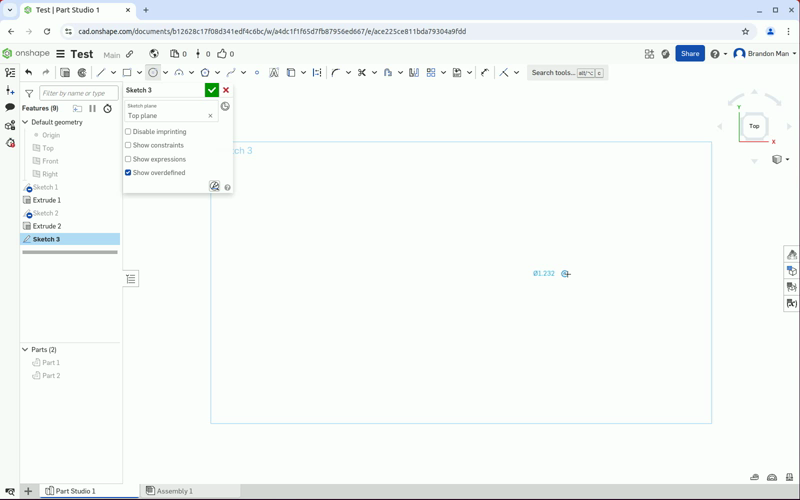
key(esc)
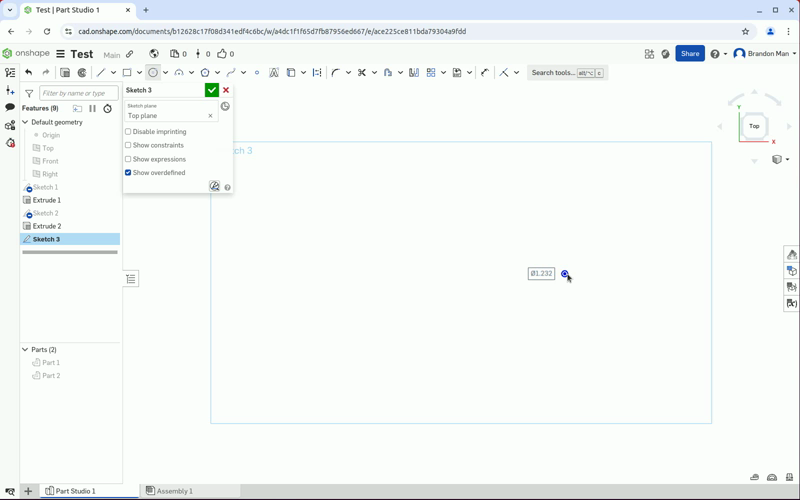
mouse_move(565, 273)
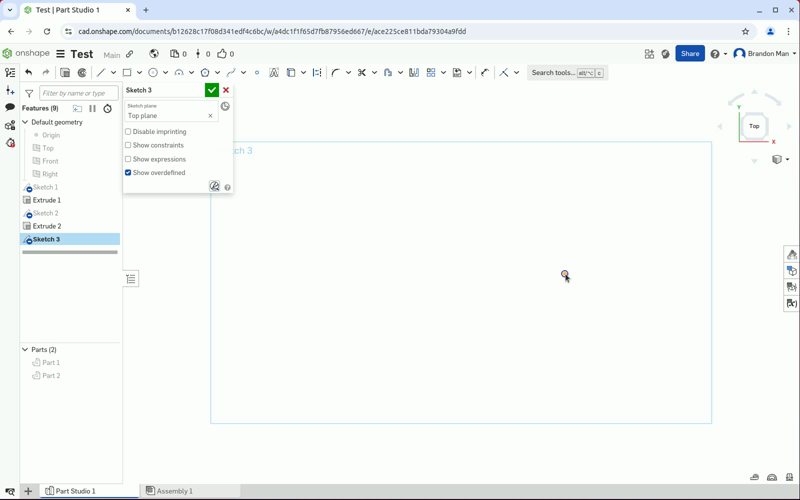
scroll(6)
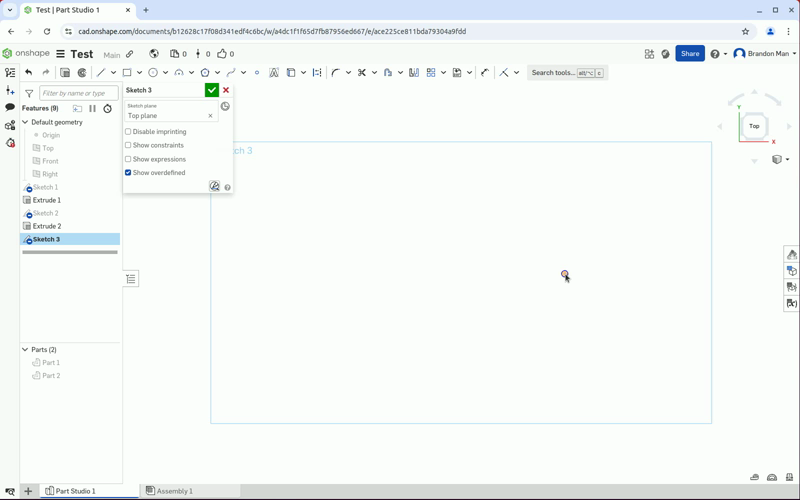
scroll(6)
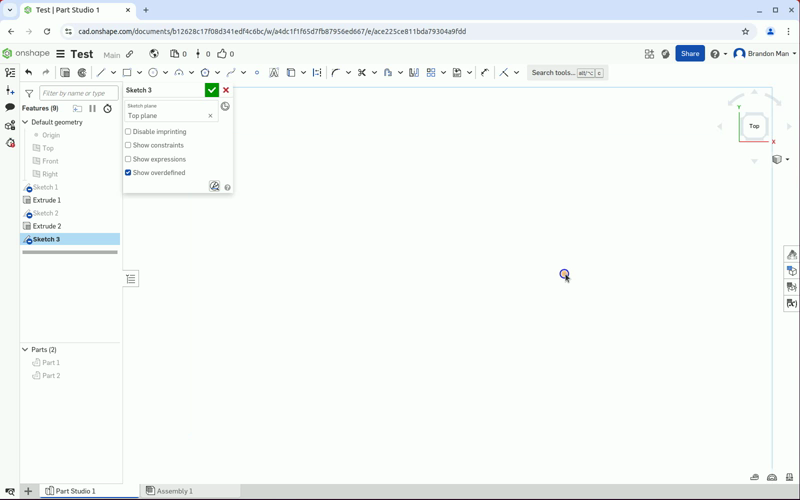
scroll(6)
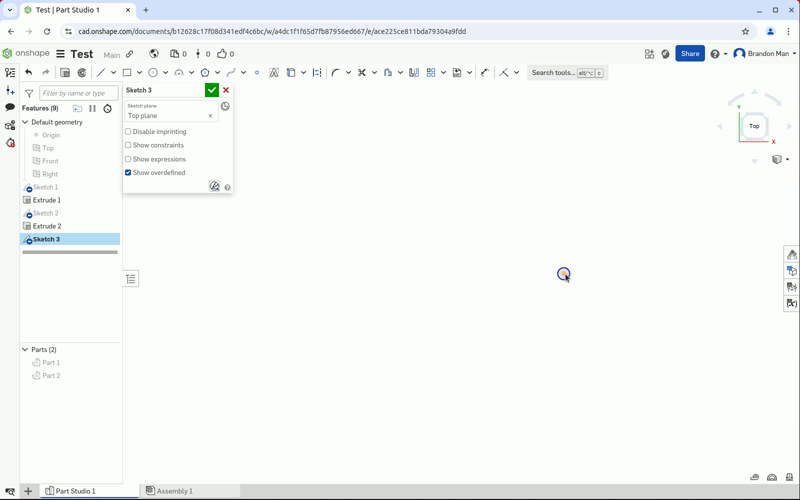
scroll(6)
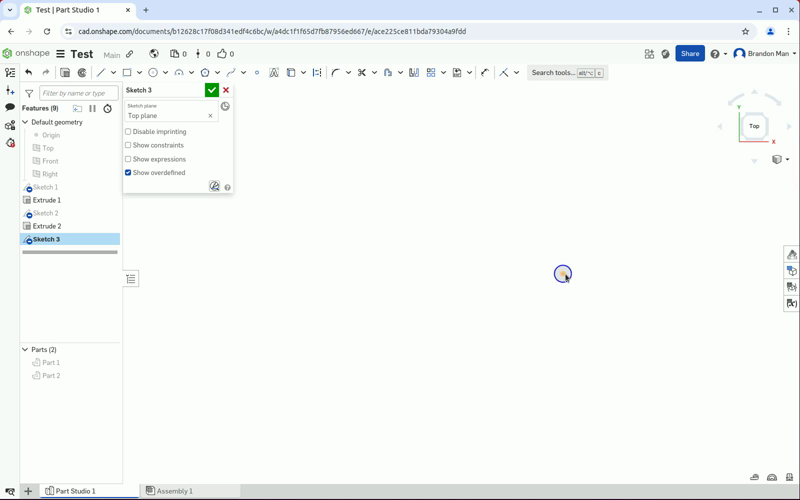
scroll(6)
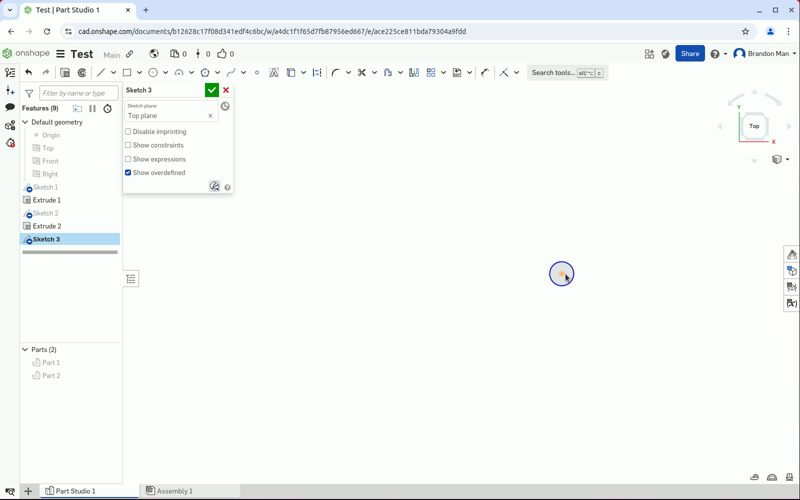
scroll(6)
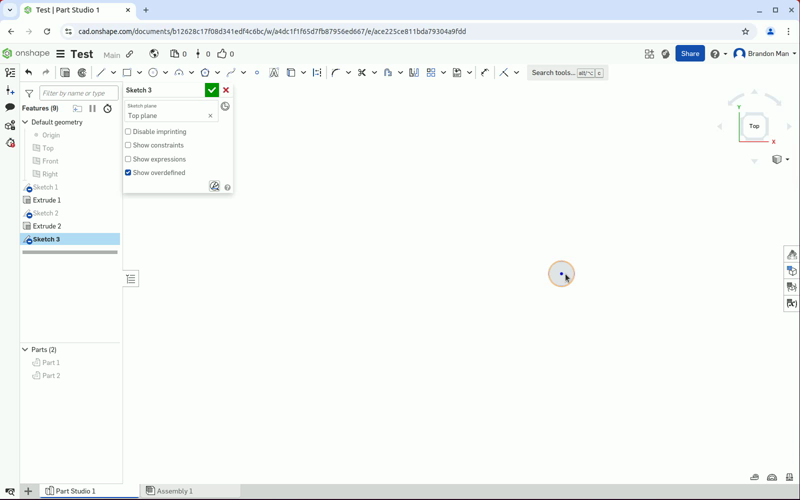
scroll(6)
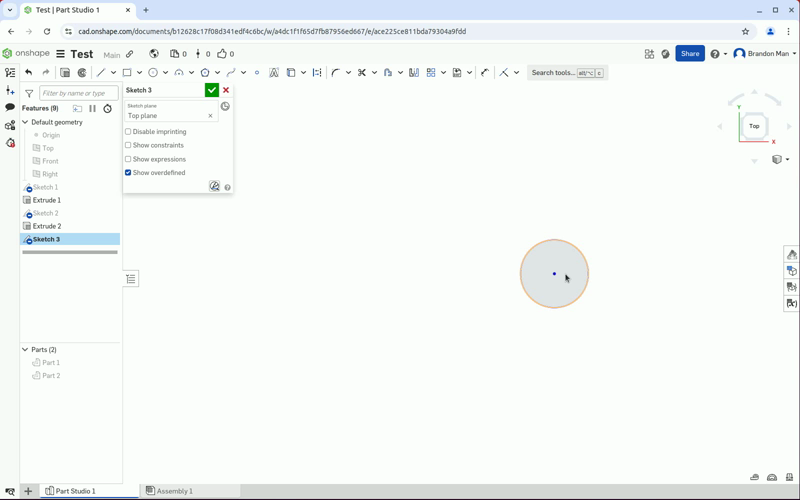
click(565, 273)
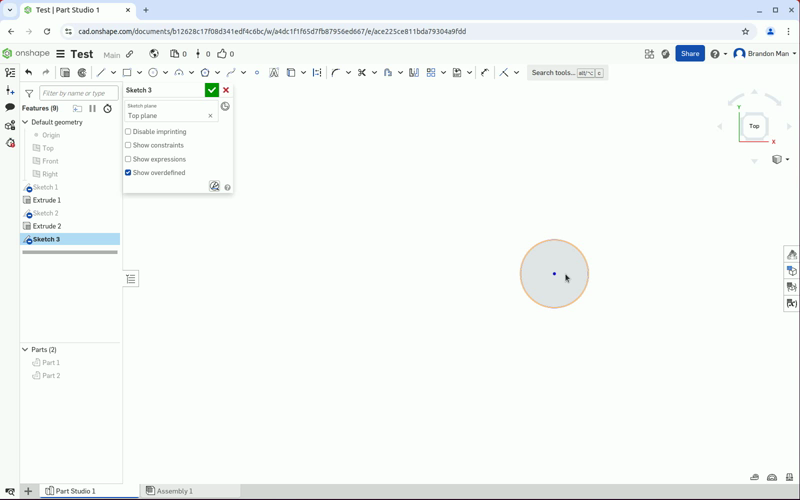
scroll(-6)
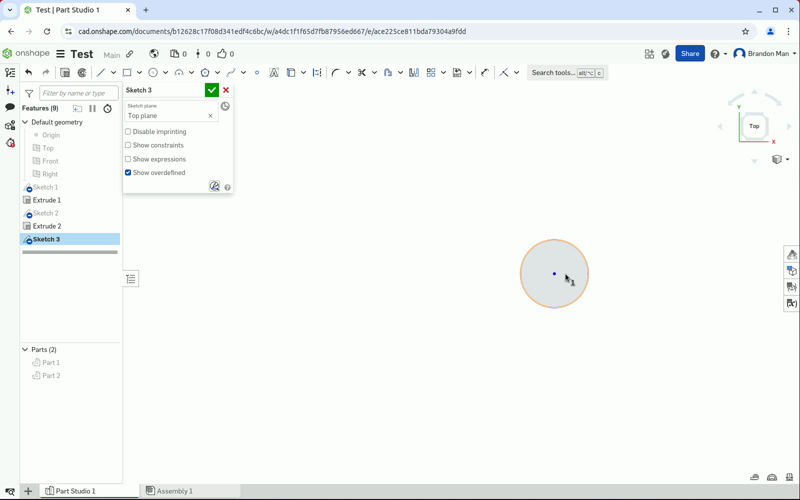
scroll(-6)
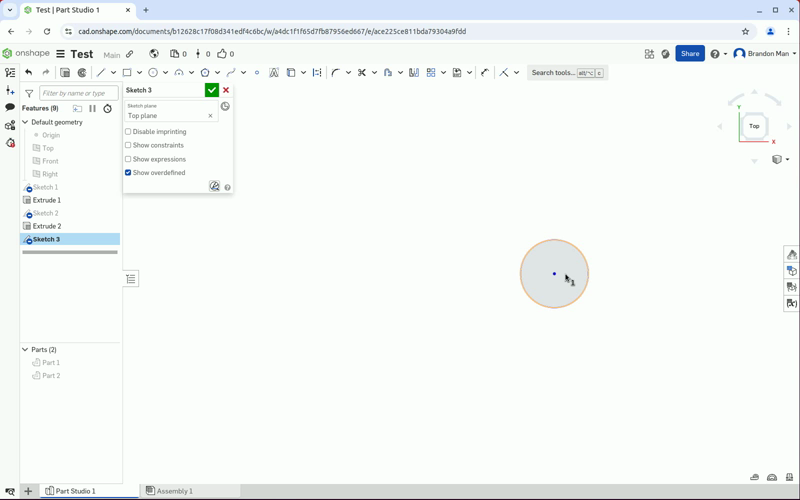
scroll(-6)
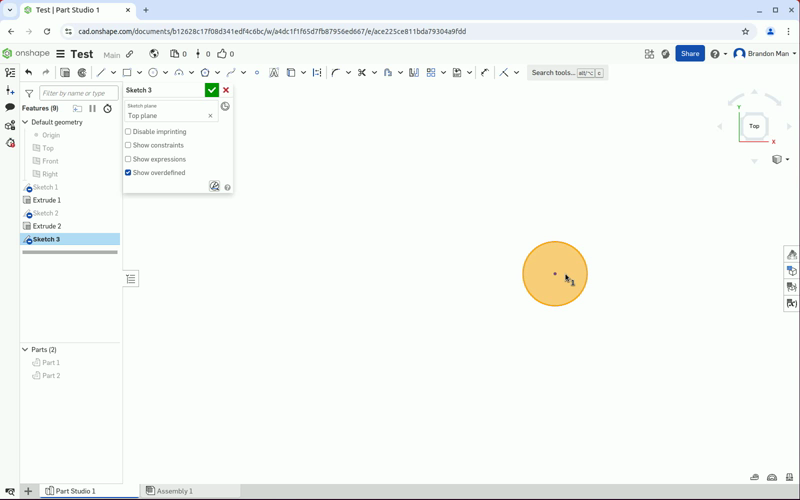
scroll(-6)
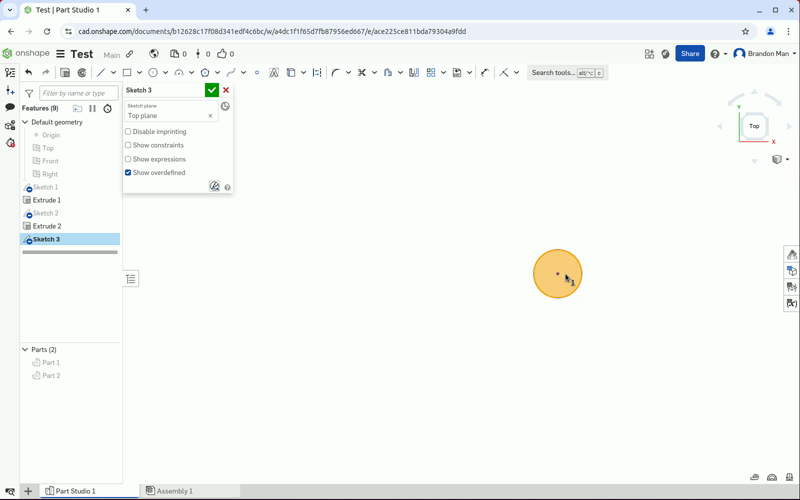
scroll(-6)
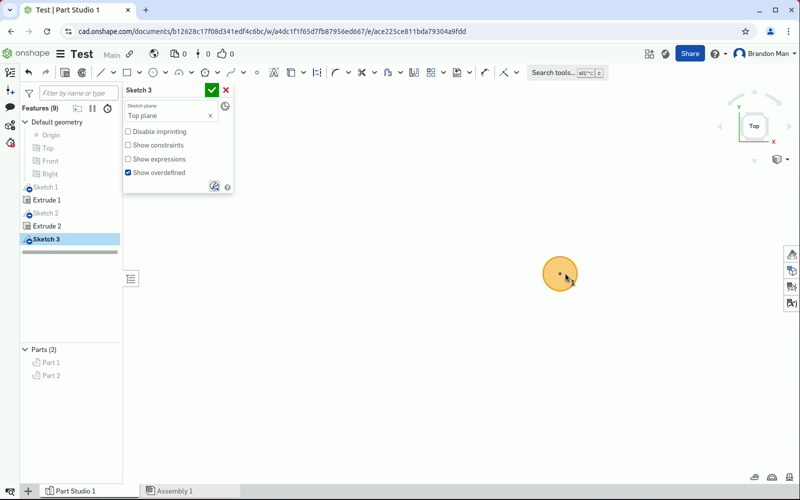
scroll(-6)
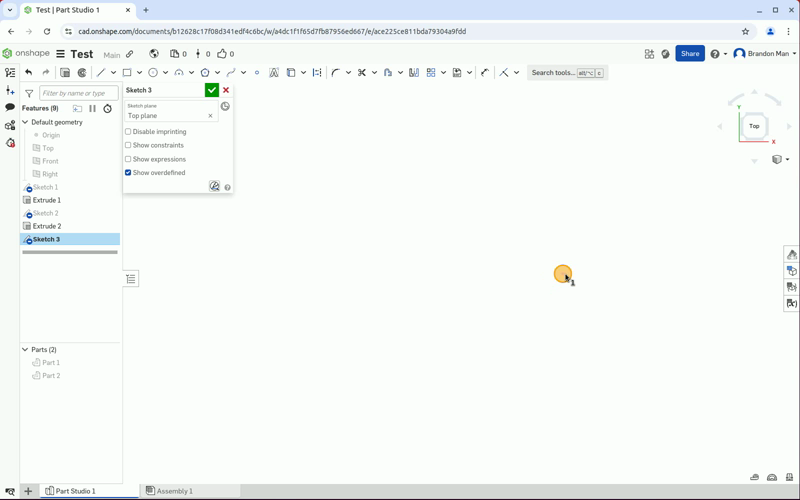
scroll(-6)
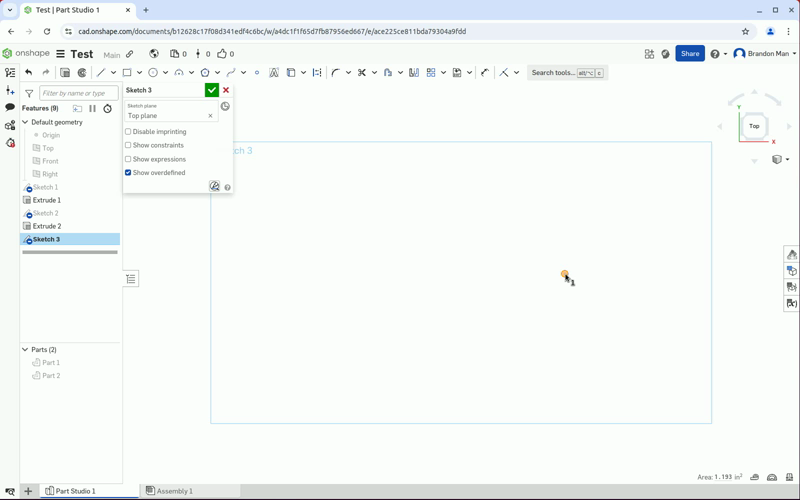
mouse_move(73, 352)
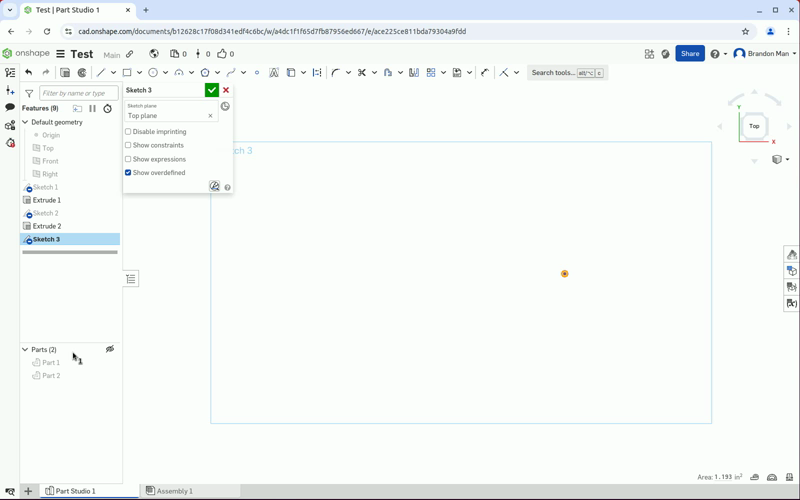
key(shift+y)
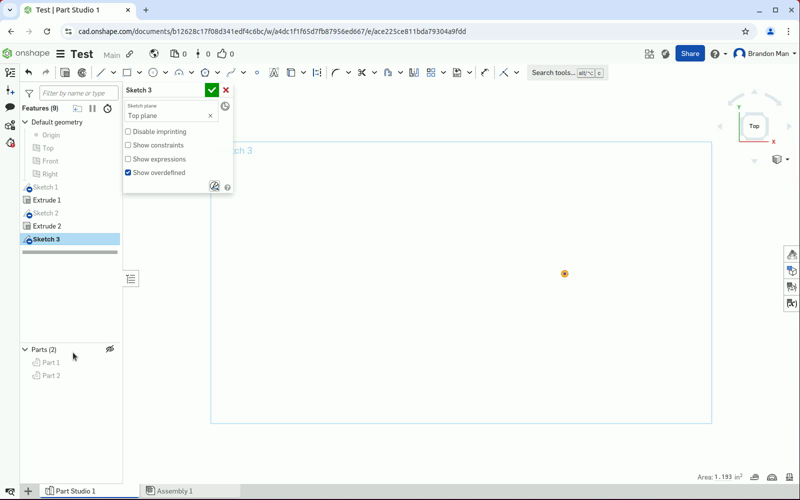
key(shift+e)
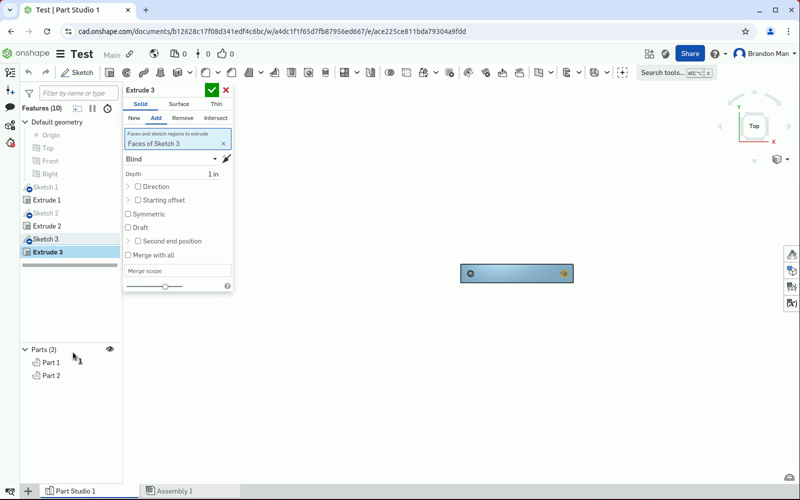
mouse_move(143, 106)
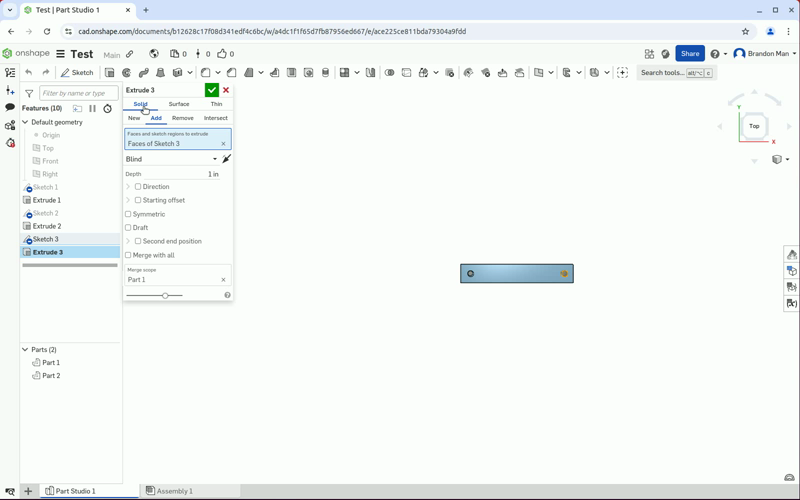
click(143, 106)
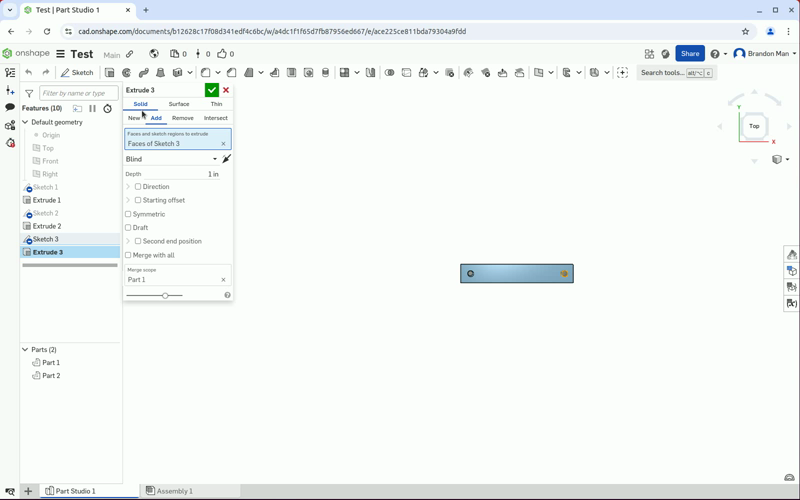
mouse_move(137, 120)
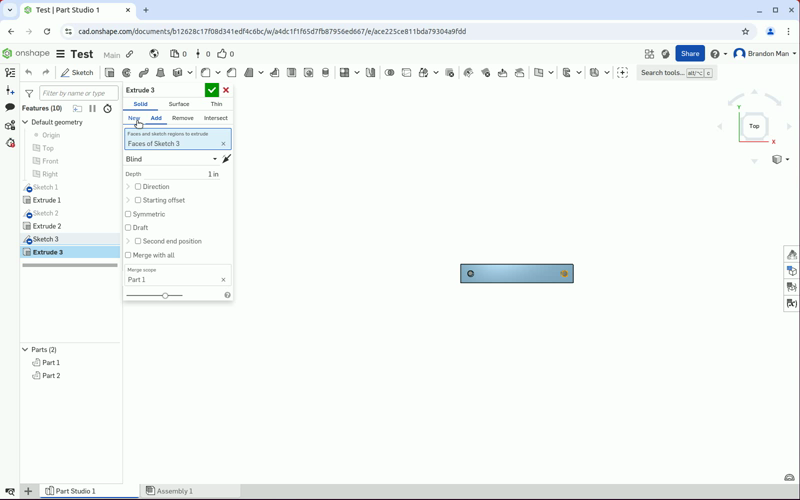
click(137, 120)
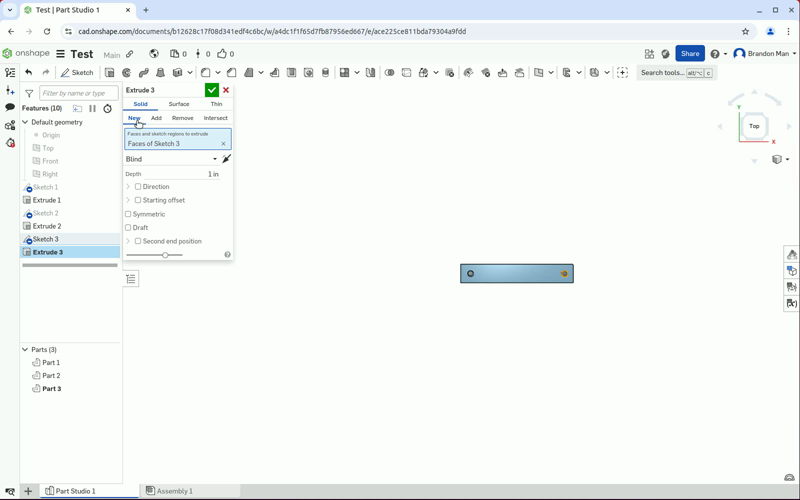
key(tab, 4)
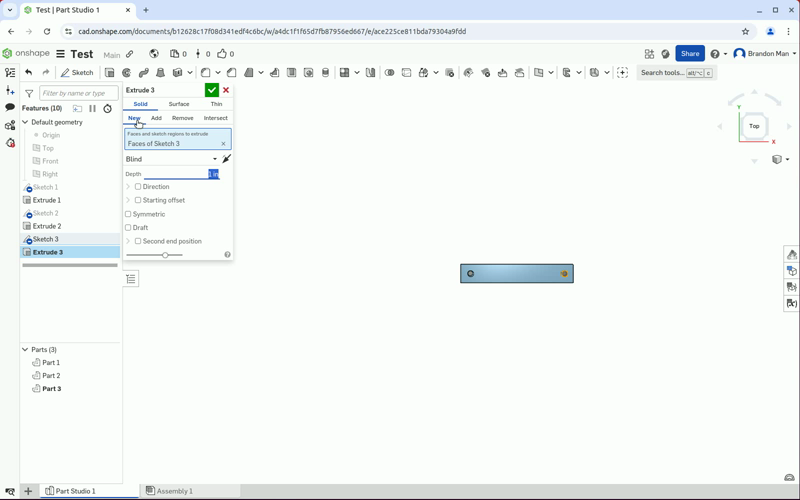
text(0.481)
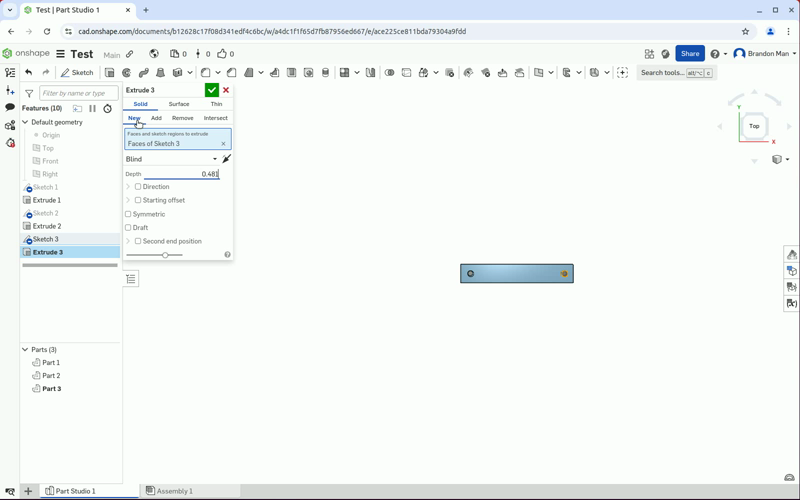
key(enter)
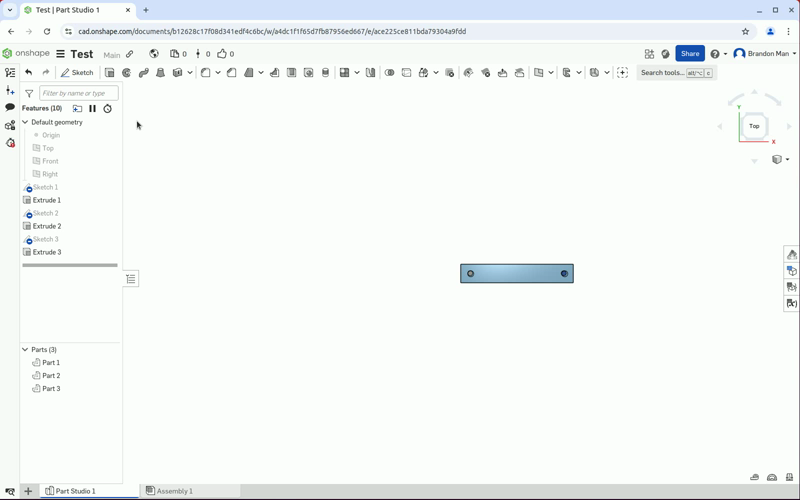
key(shift+h)
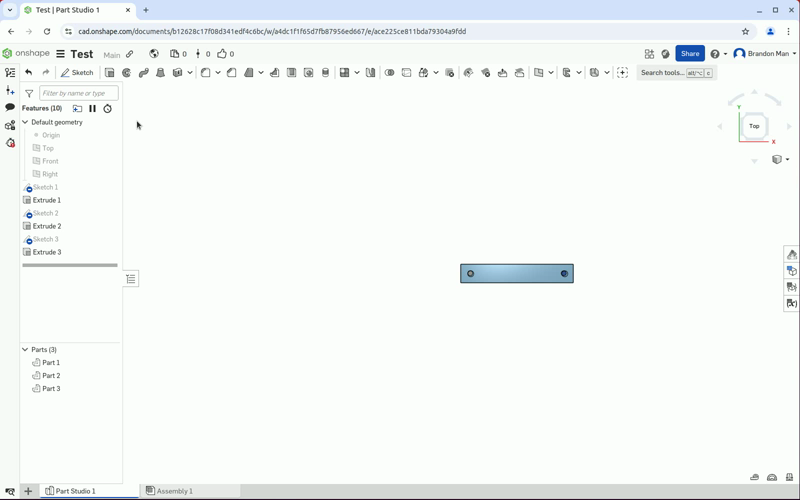
key(shift+h)
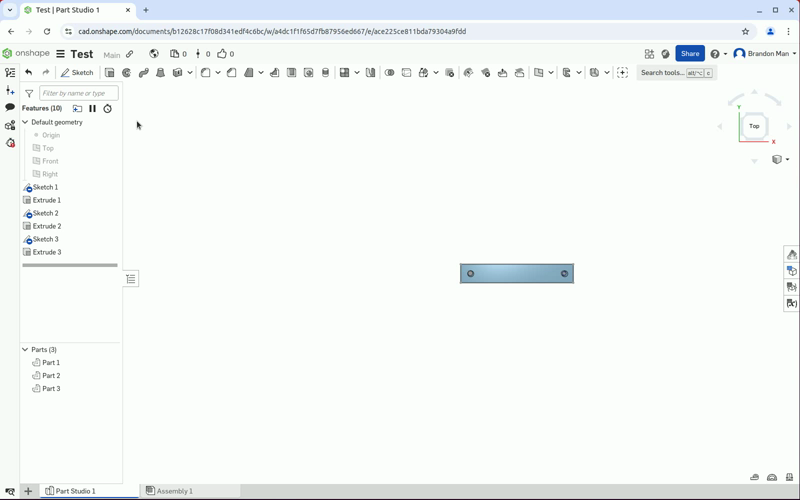
key(shift+7)
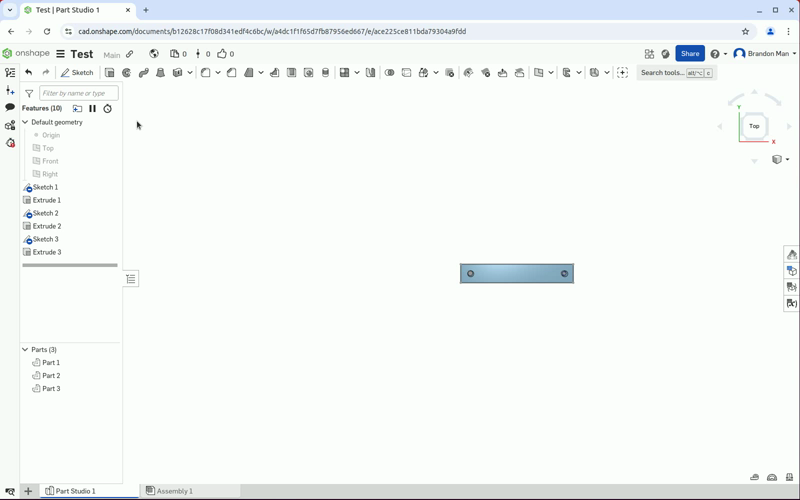
key(up, 3)
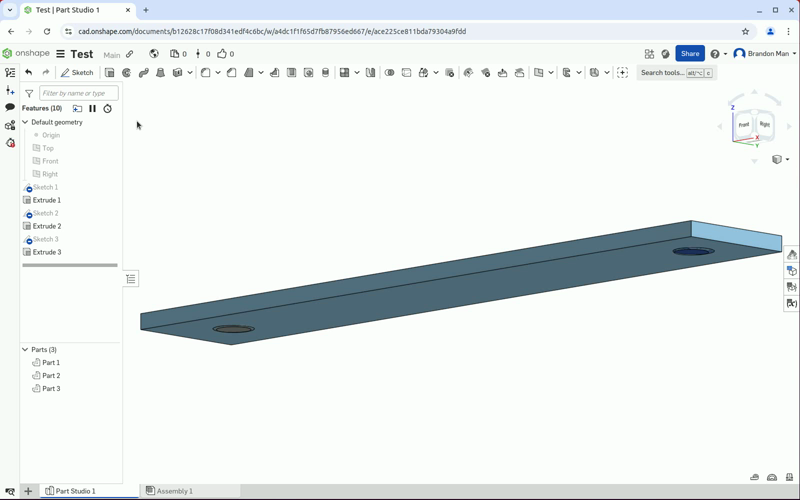
key(left, 3)
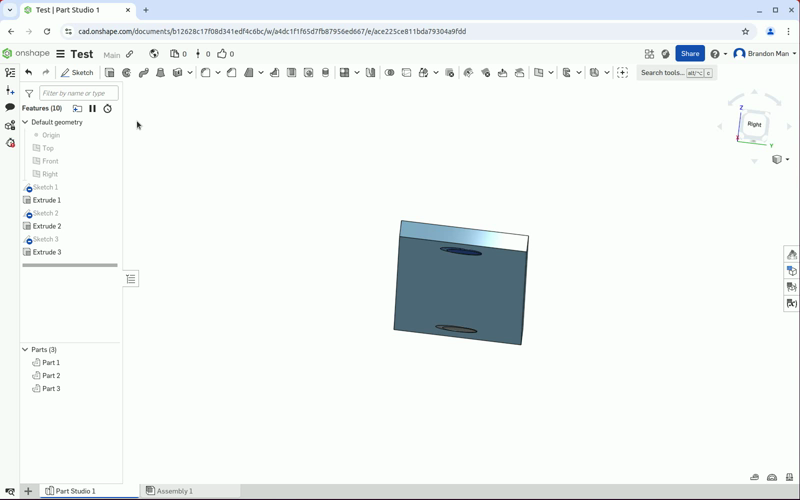
key(right, 3)
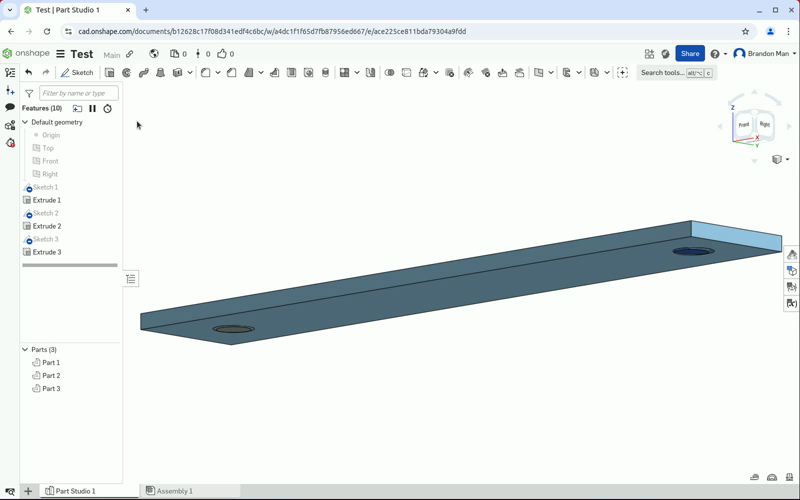
key(down, 3)
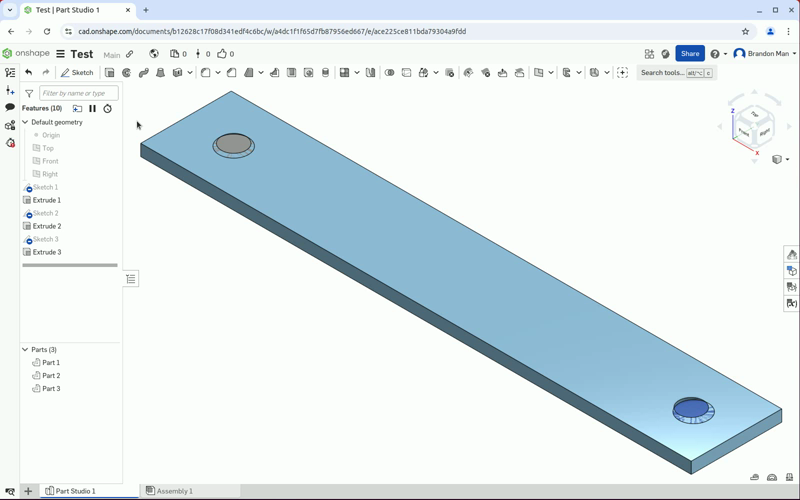
mouse_move(73, 189)
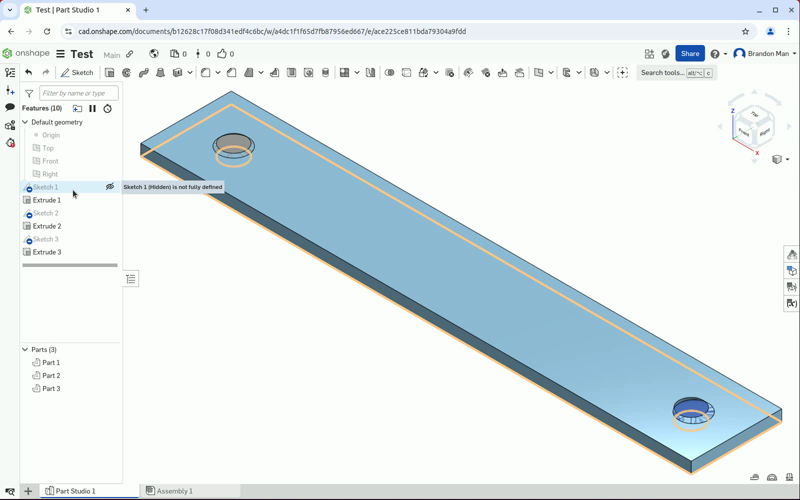
click(73, 189)